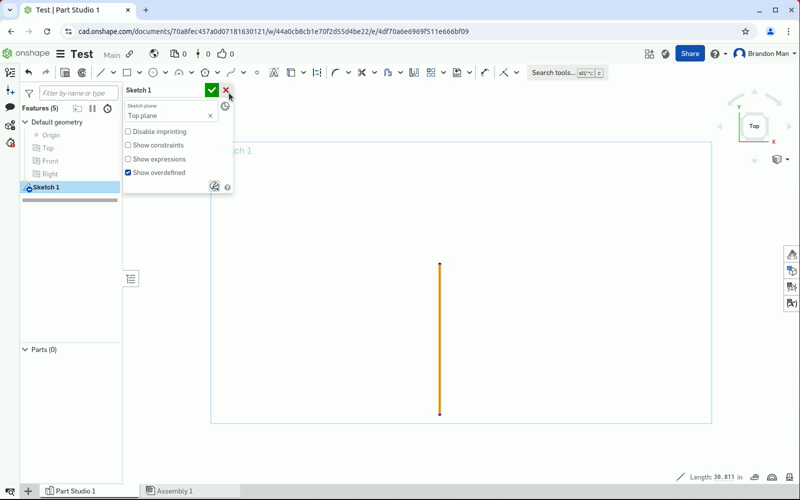
key(shift+h)
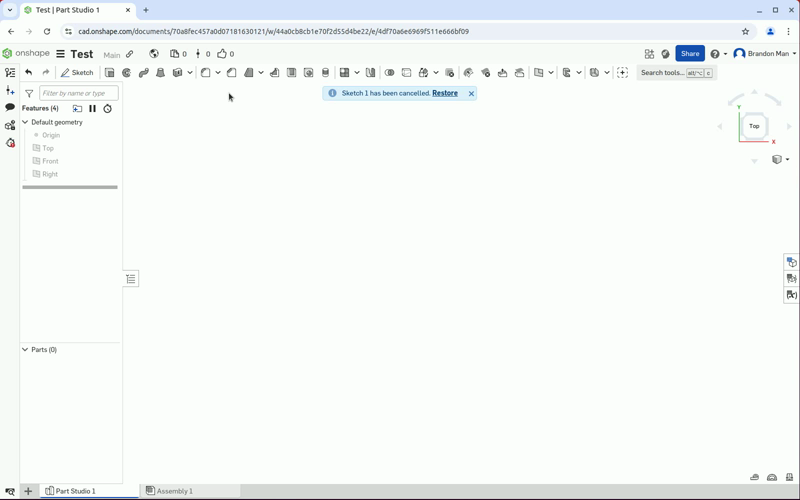
mouse_move(73, 352)
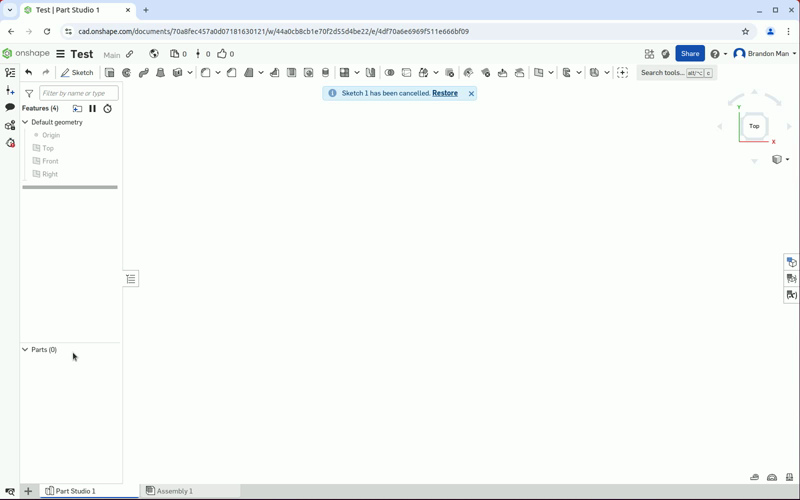
key(y)
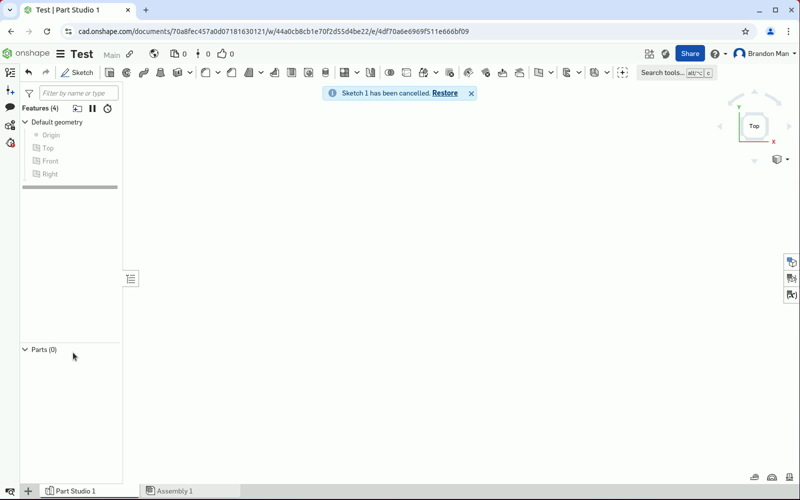
key(shift+p)
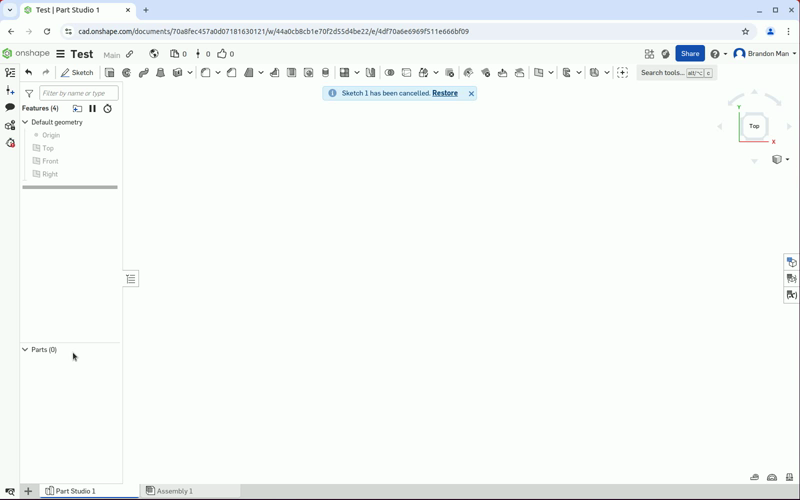
key(space)
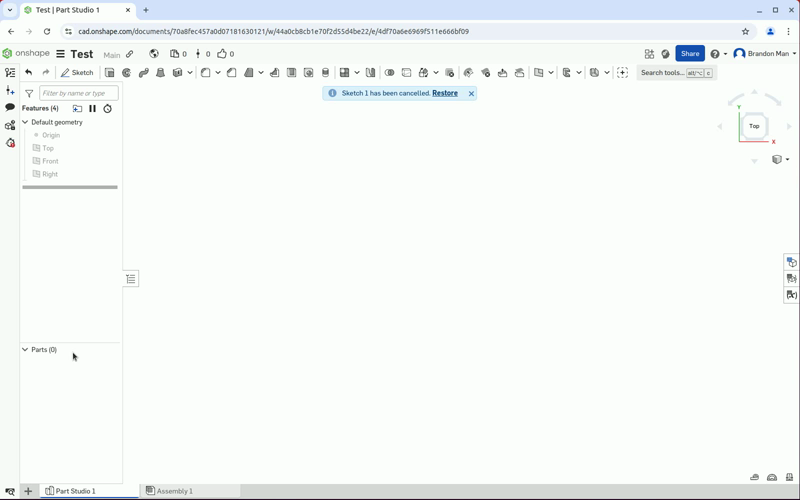
key_down(shift)
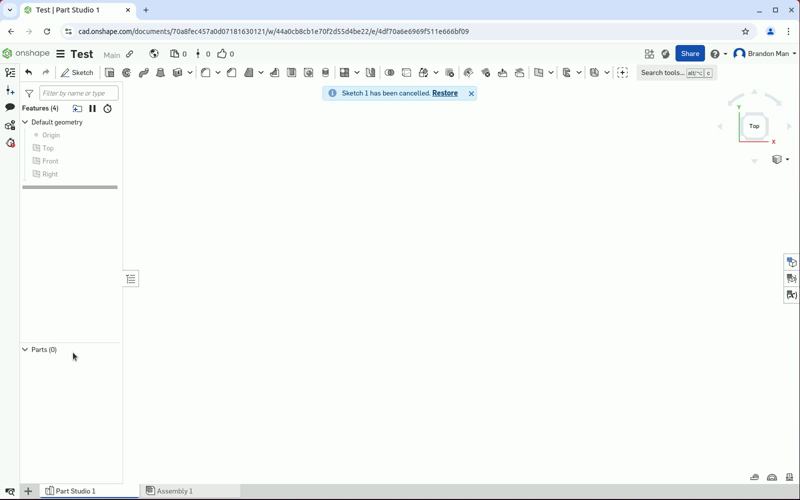
key(up)
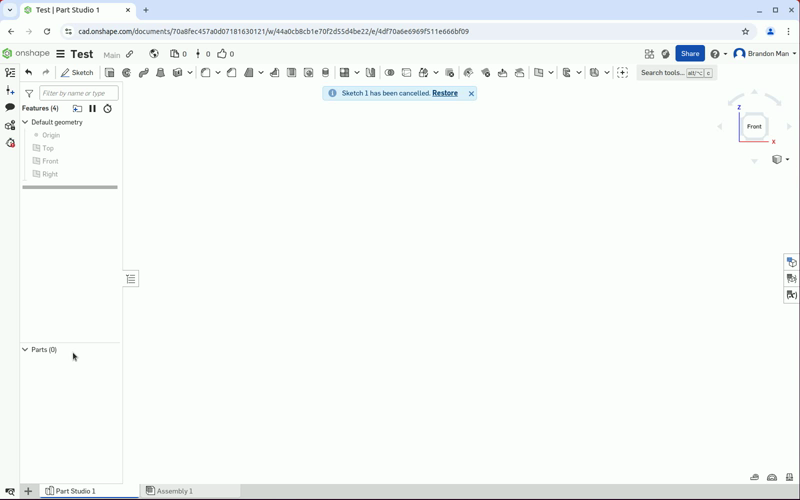
key_up(shift)
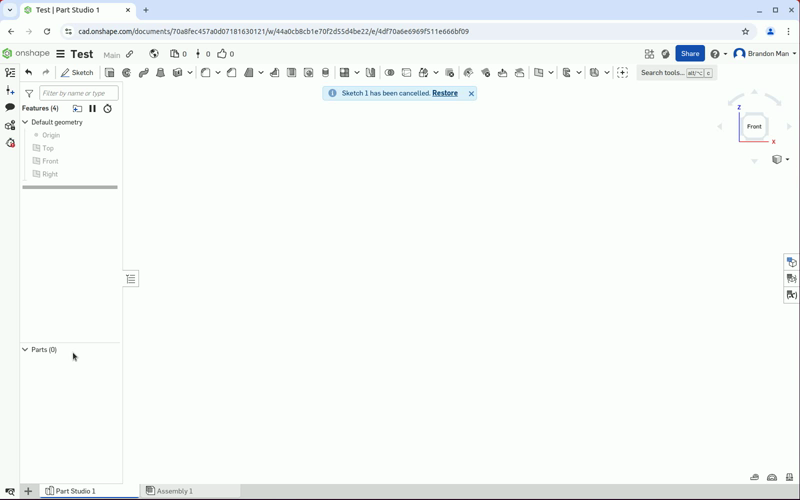
mouse_move(73, 352)
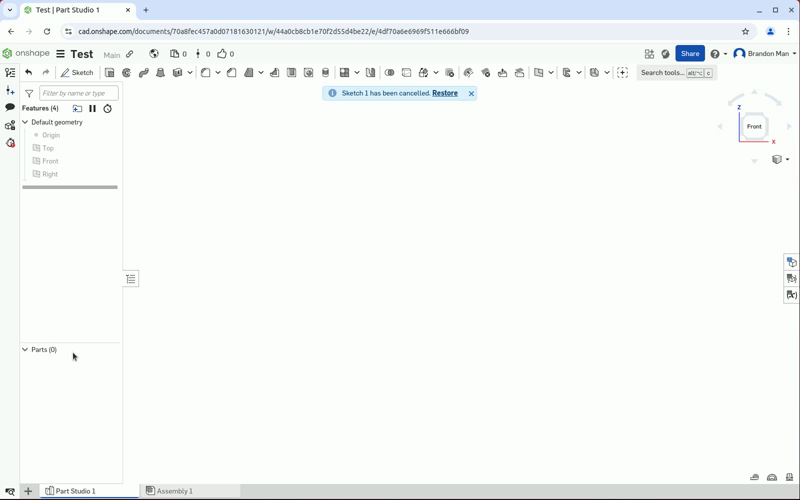
key(shift+y)
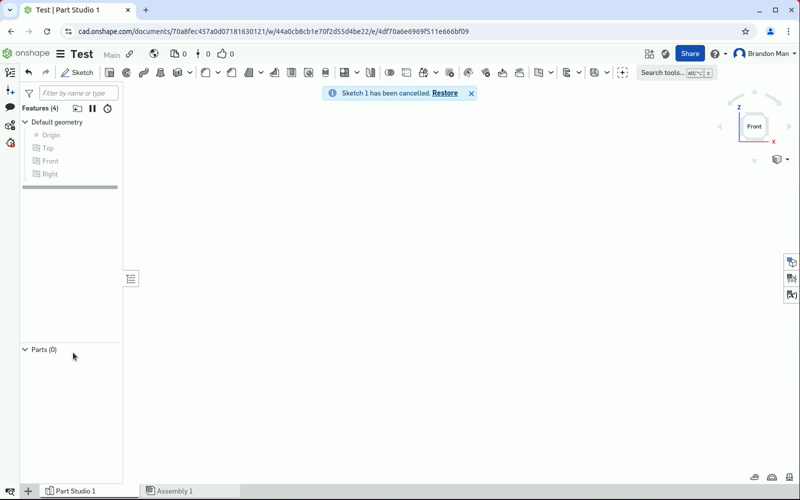
key(shift+s)
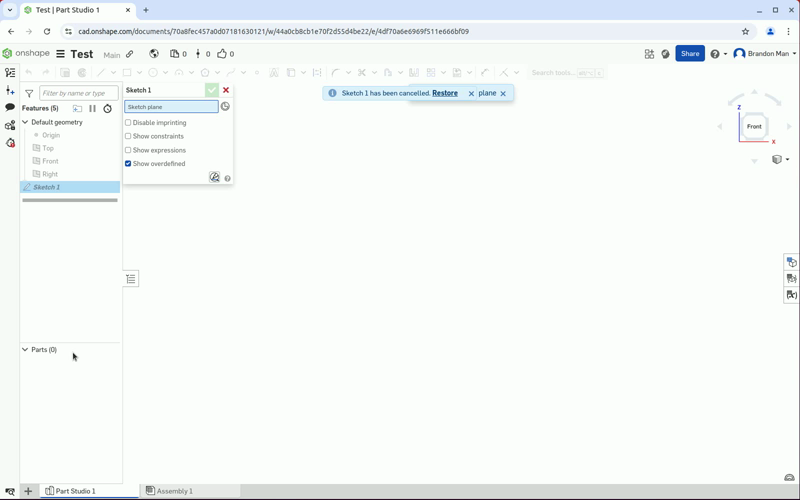
mouse_move(73, 163)
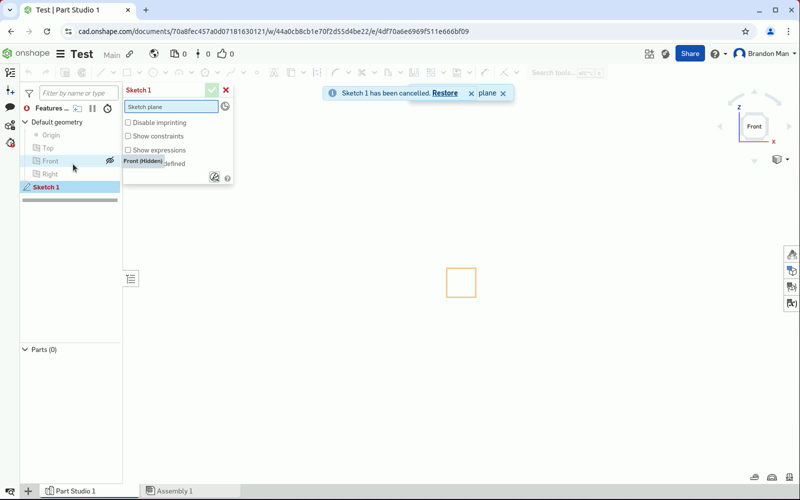
click(73, 163)
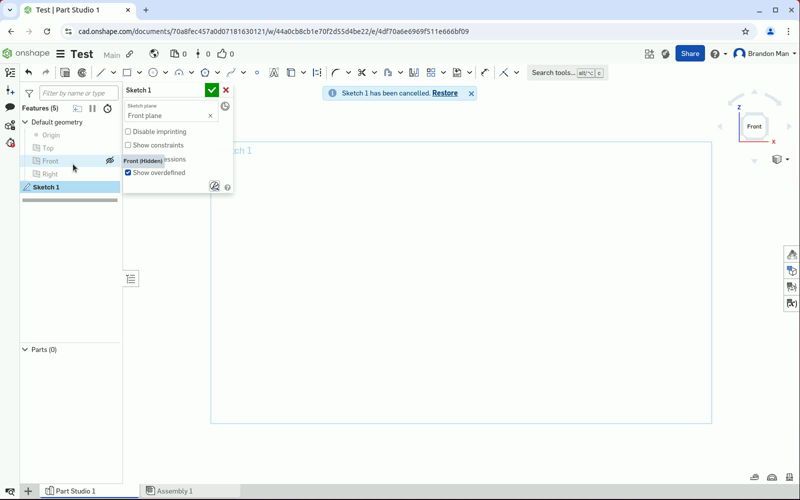
mouse_move(73, 352)
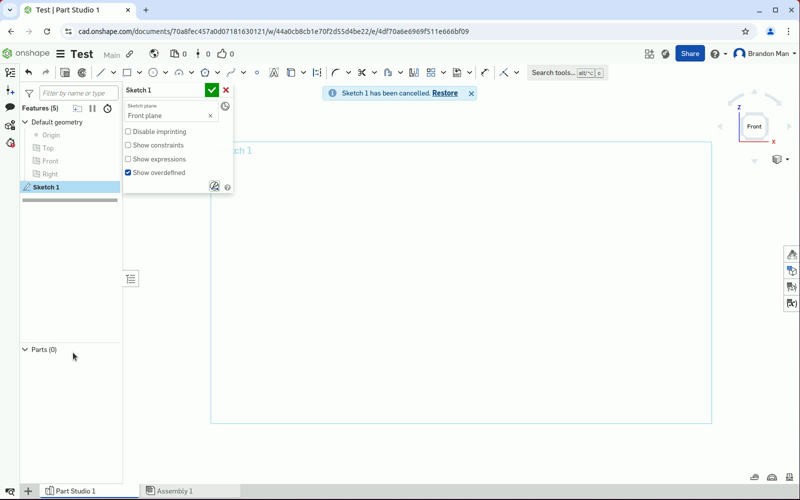
key(y)
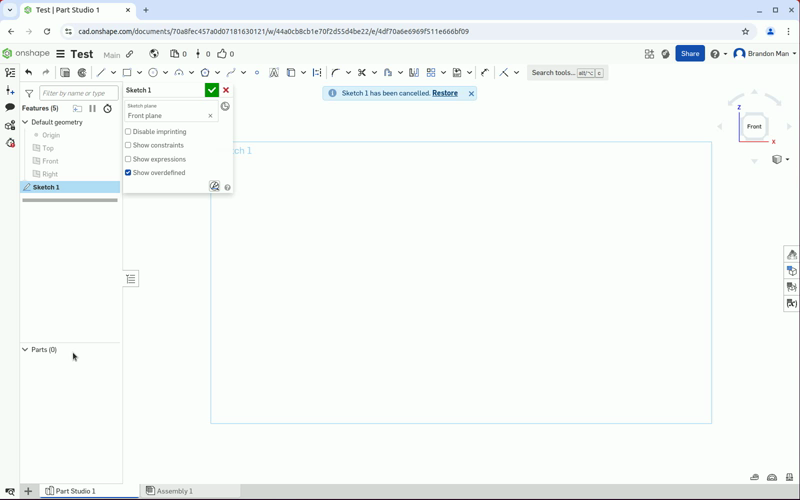
key(l)
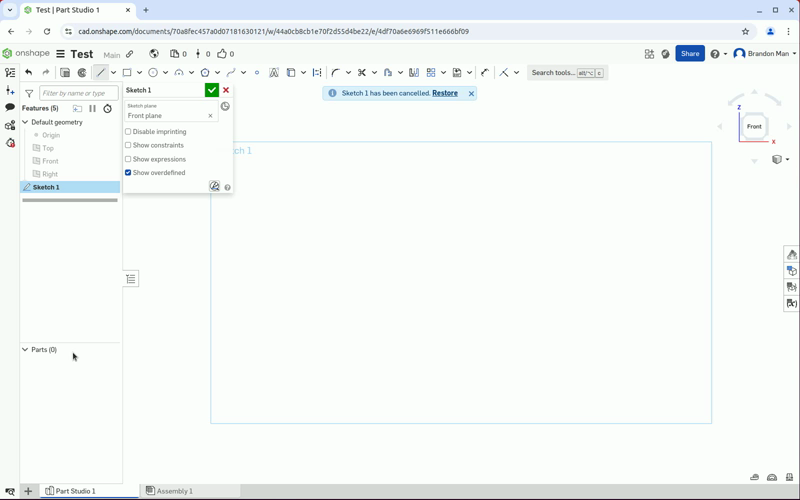
key_down(shift)
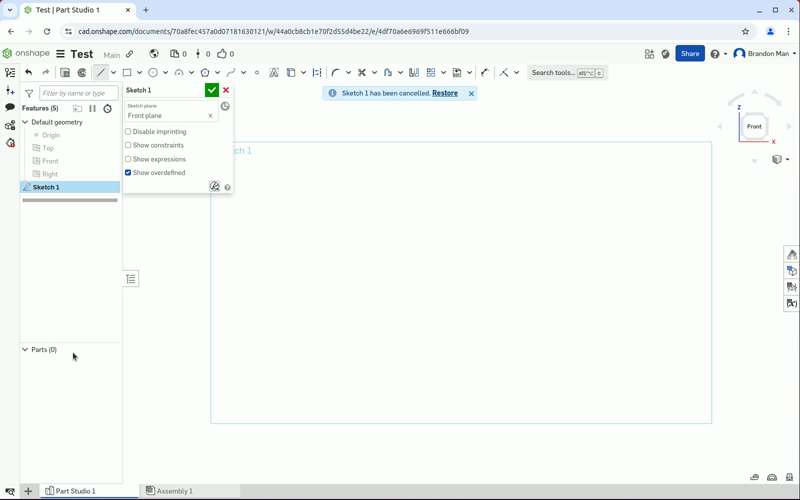
mouse_move(348, 262)
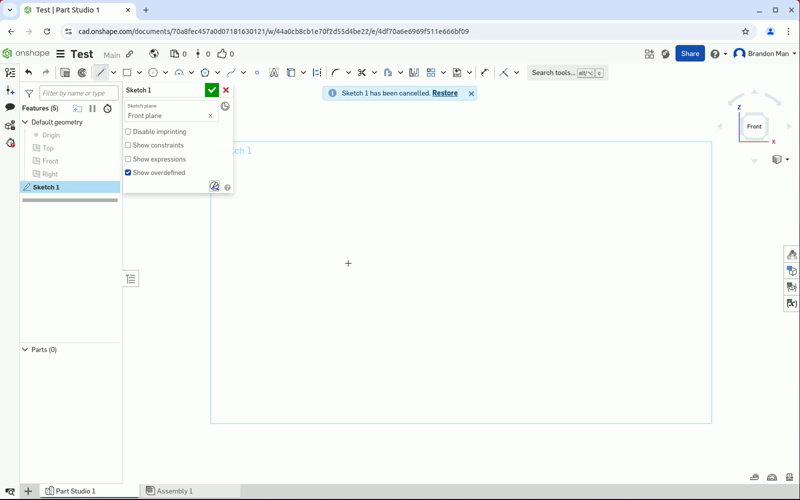
click(348, 262)
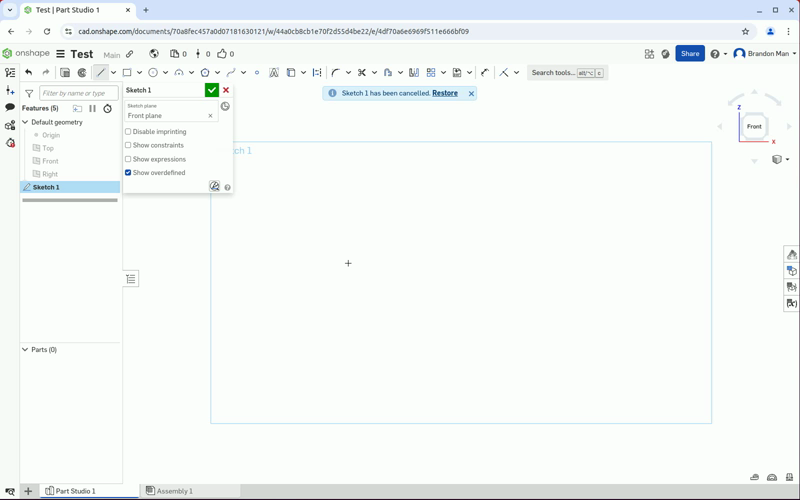
key_up(shift)
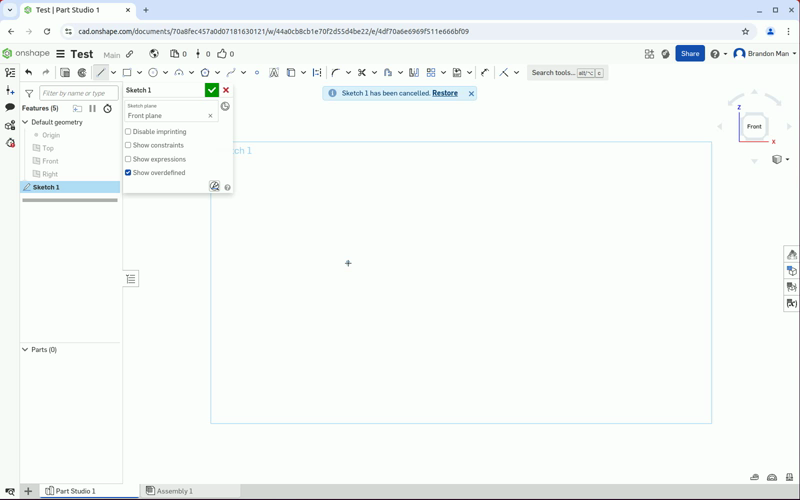
key_down(shift)
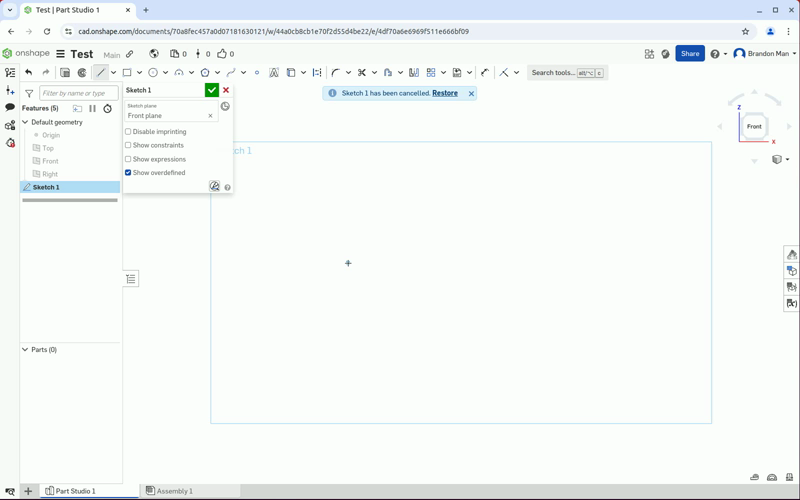
mouse_move(411, 295)
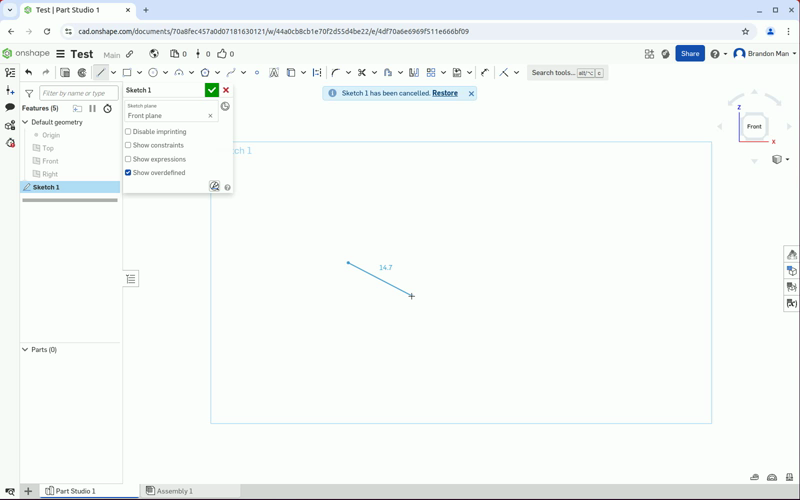
click(411, 295)
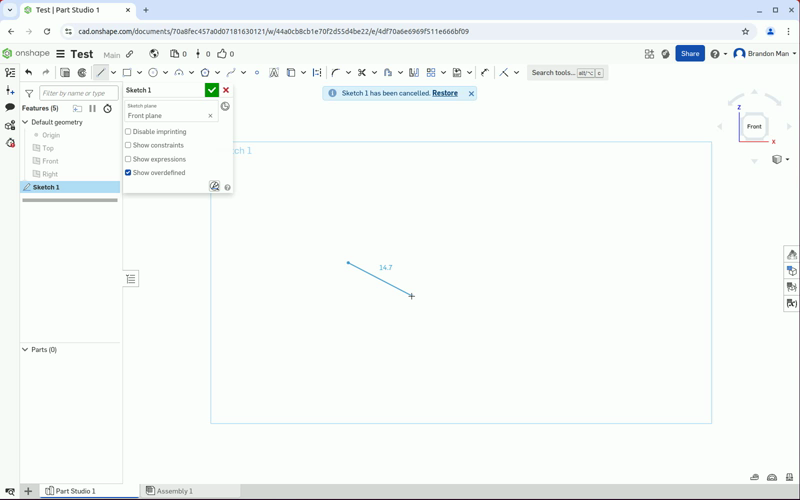
key_up(shift)
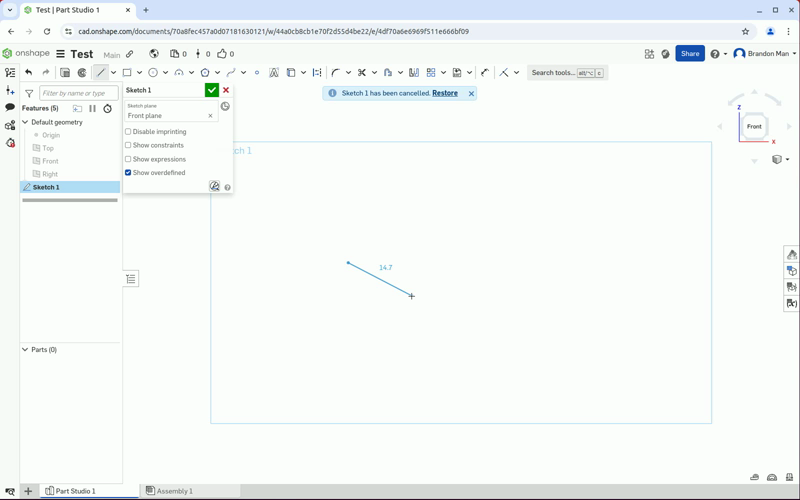
key_down(shift)
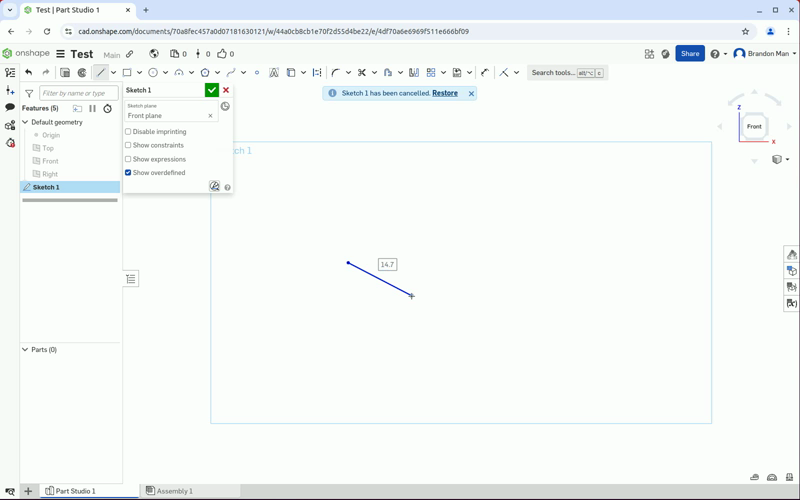
mouse_move(376, 366)
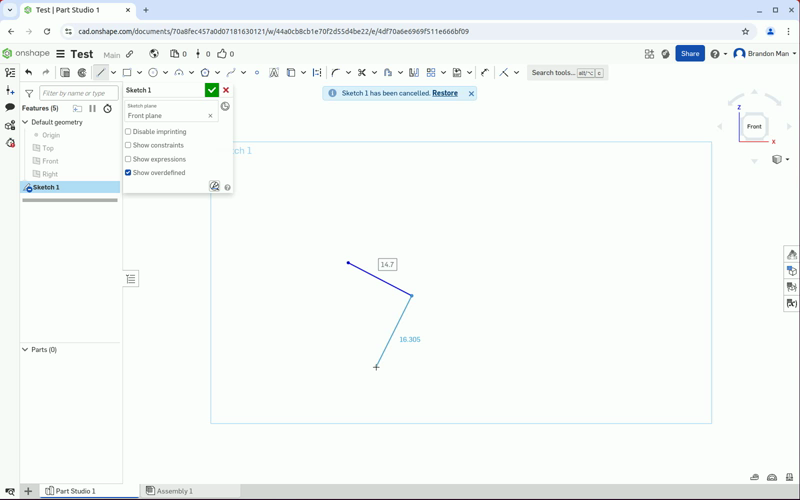
click(376, 366)
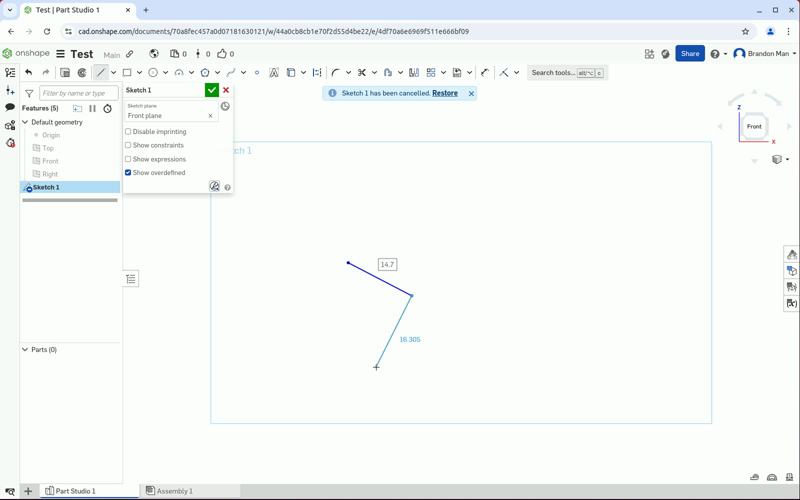
key_up(shift)
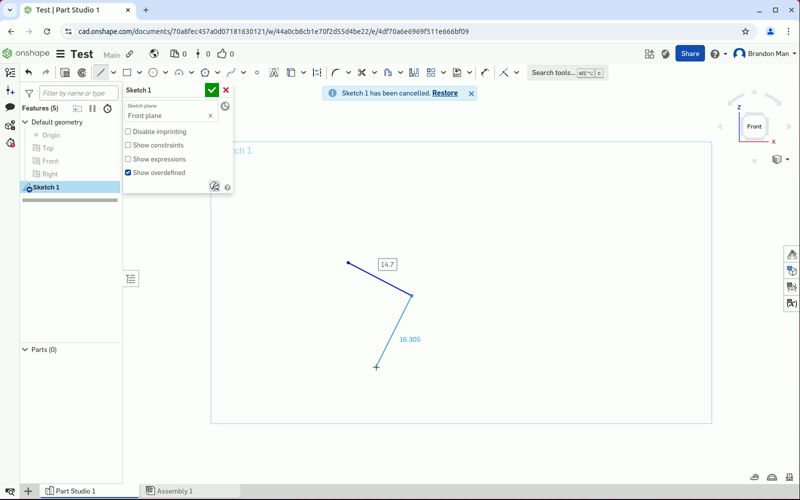
key_down(shift)
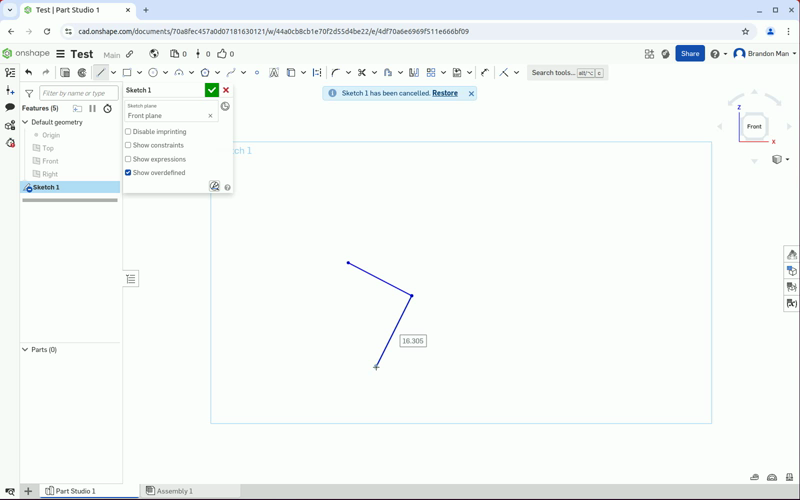
mouse_move(461, 321)
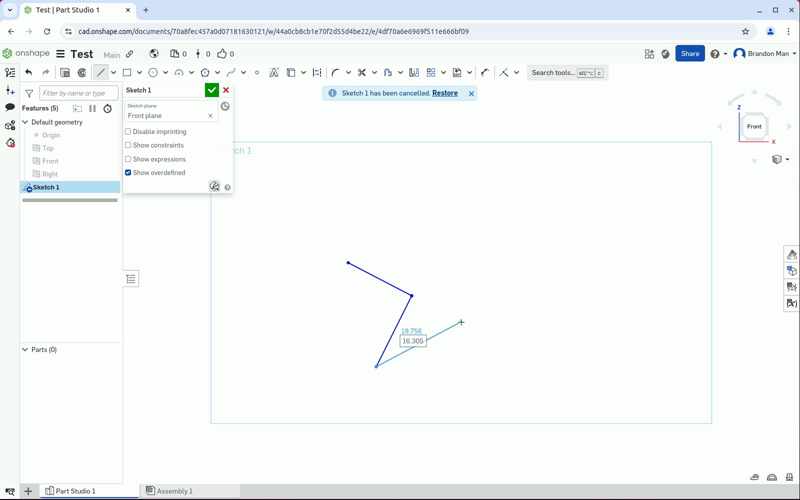
click(461, 321)
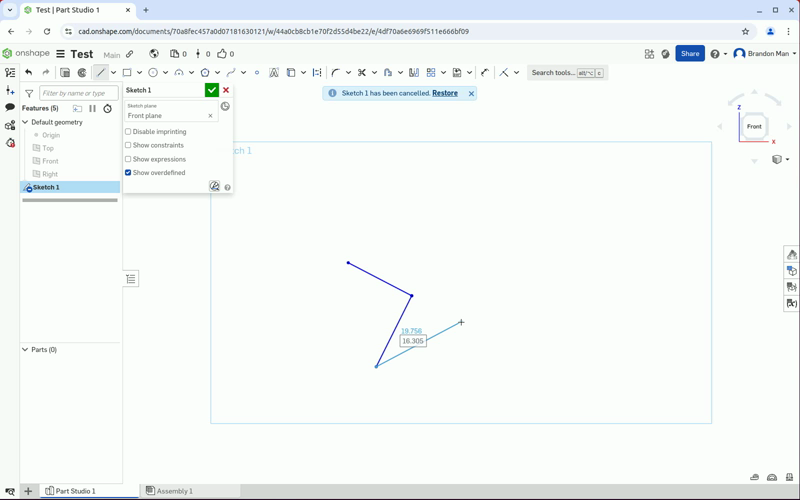
key_up(shift)
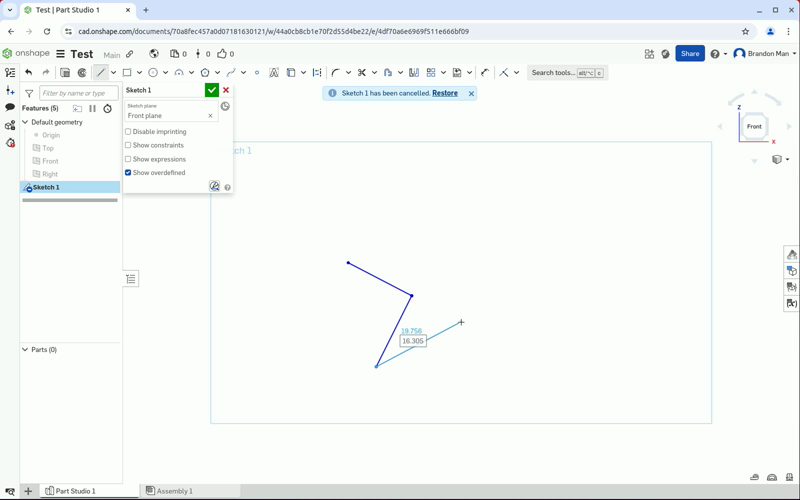
key_down(shift)
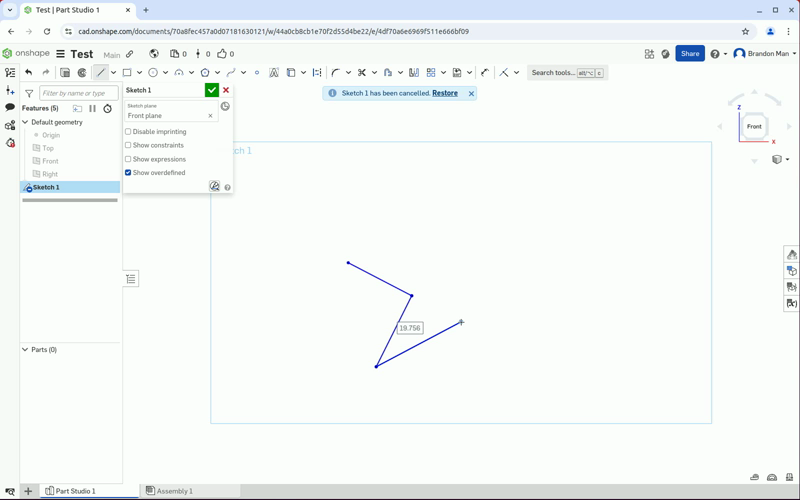
mouse_move(543, 366)
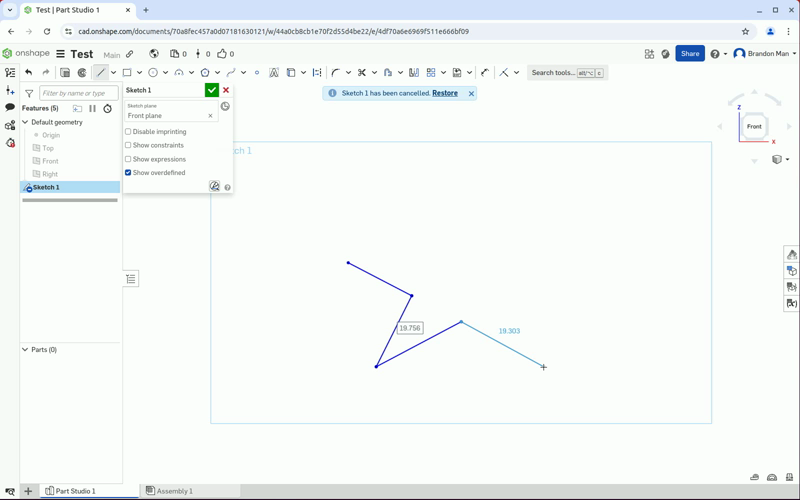
click(543, 366)
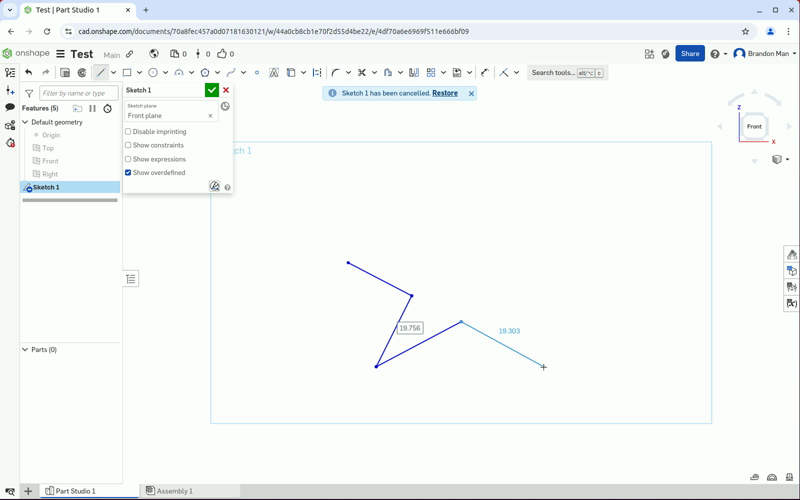
key_up(shift)
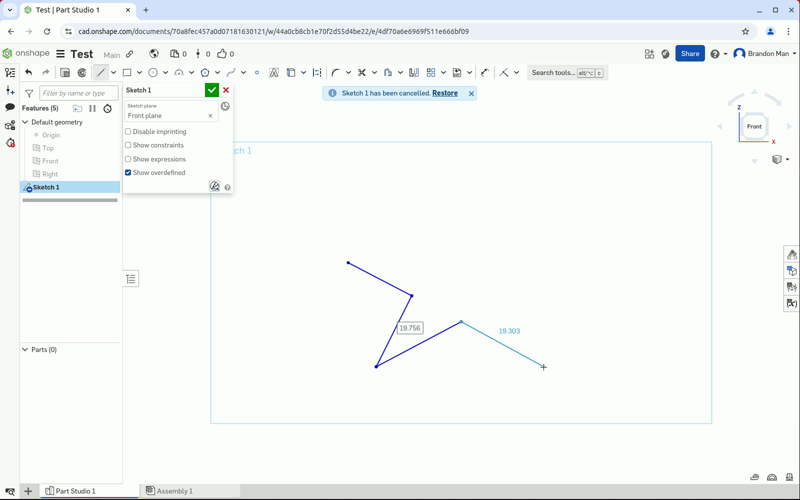
key_down(shift)
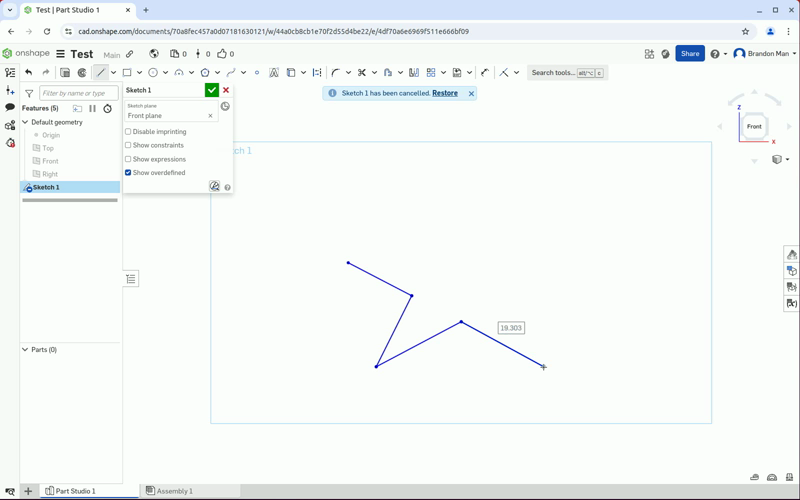
mouse_move(508, 295)
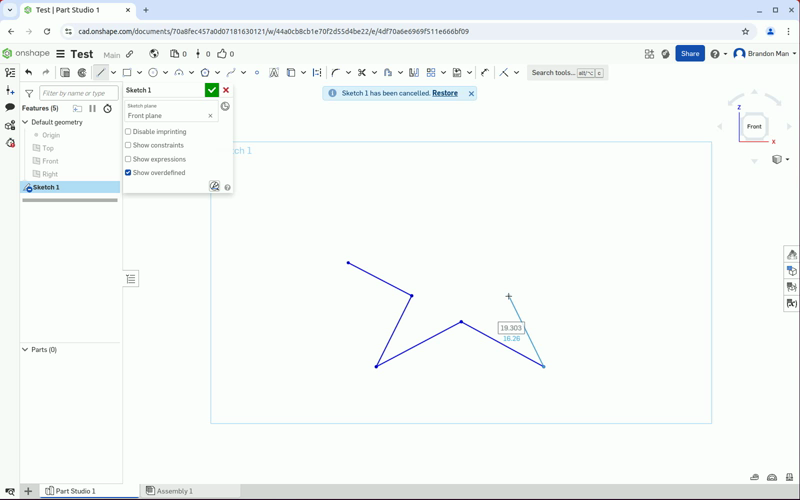
click(508, 295)
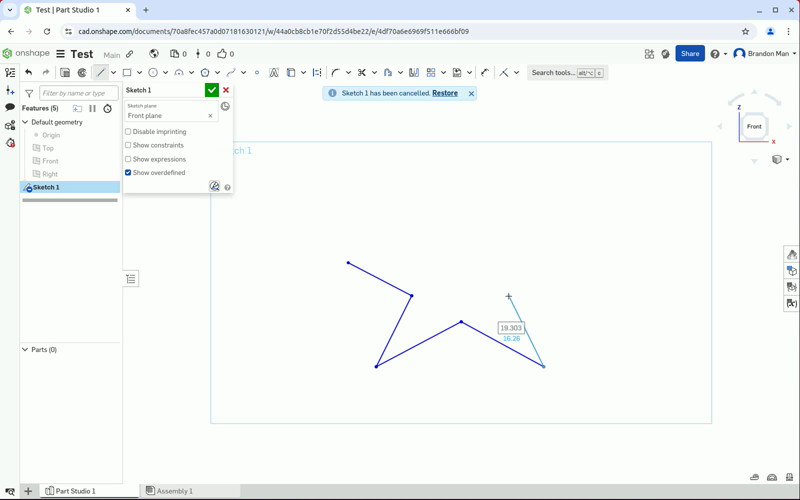
key_up(shift)
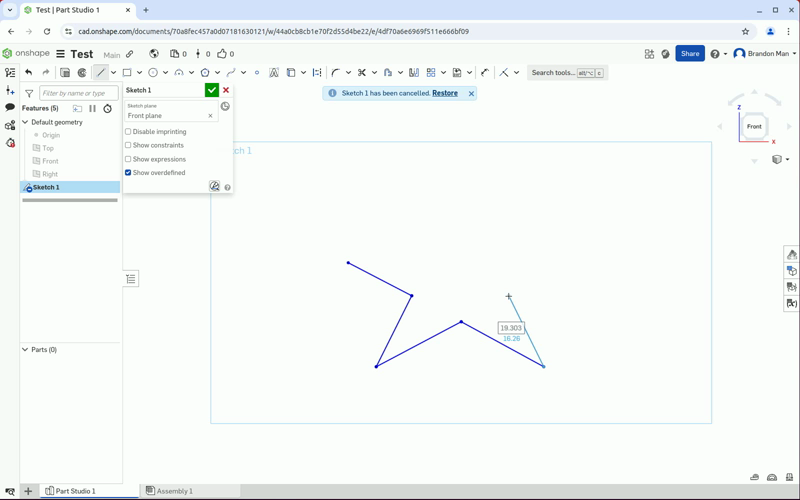
key_down(shift)
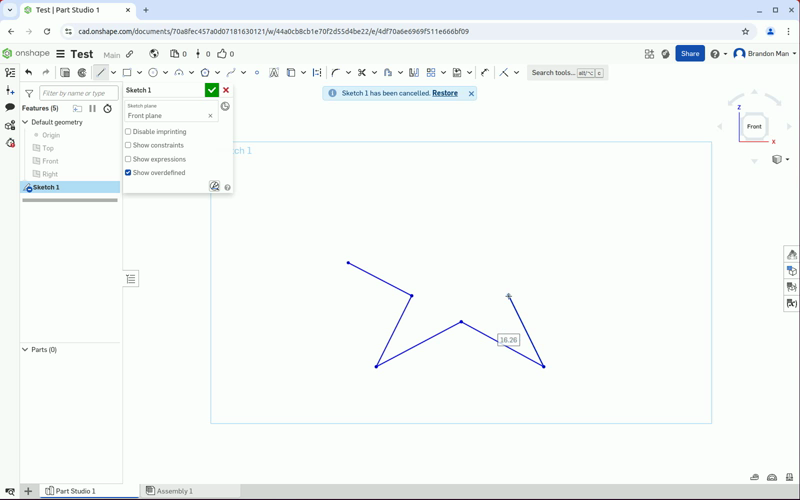
mouse_move(572, 263)
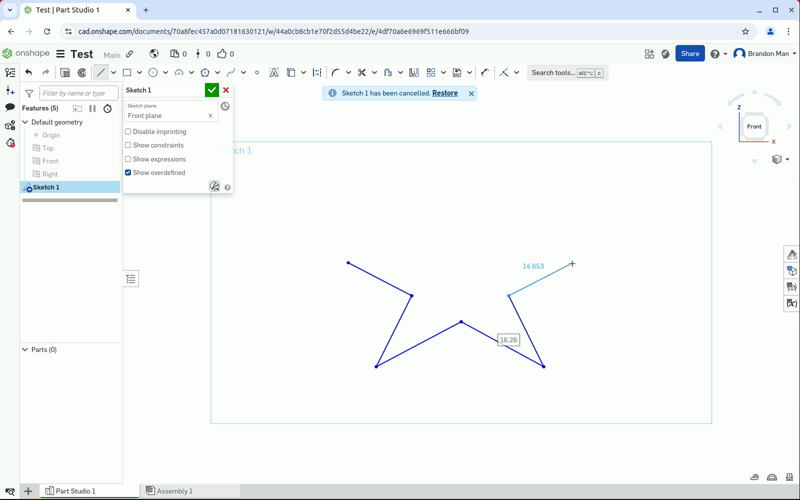
click(572, 263)
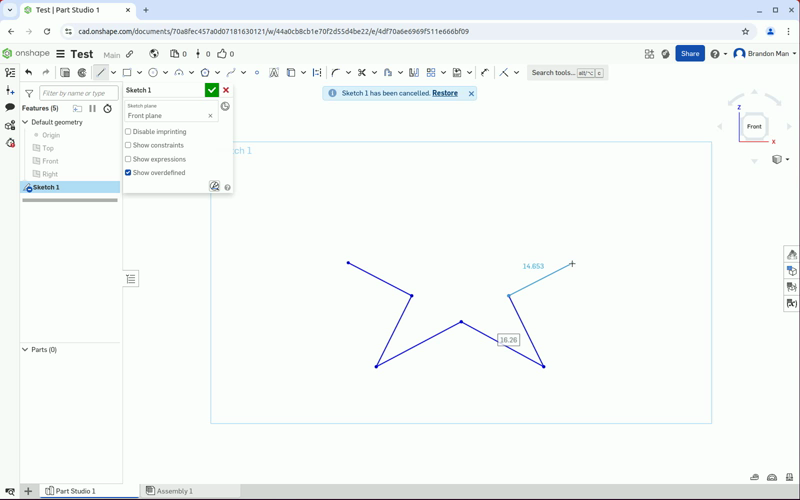
key_up(shift)
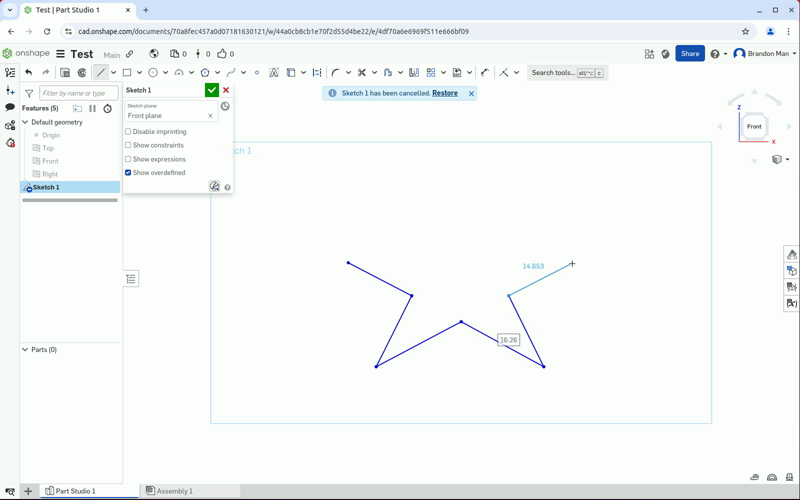
key_down(shift)
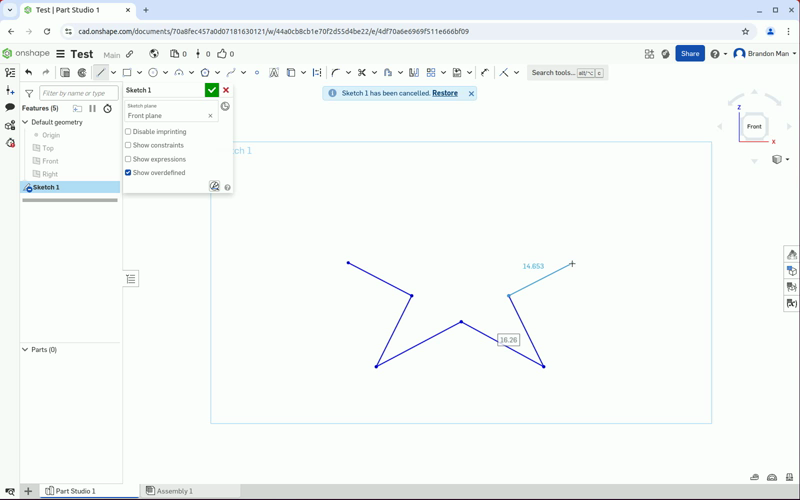
mouse_move(494, 263)
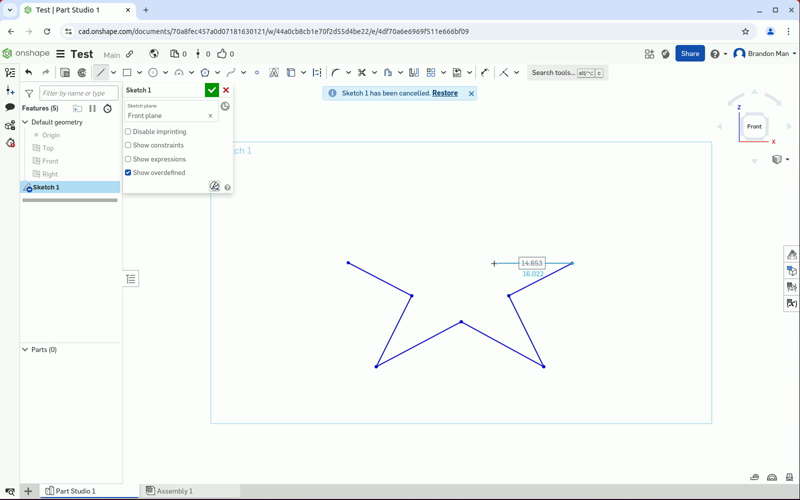
click(494, 263)
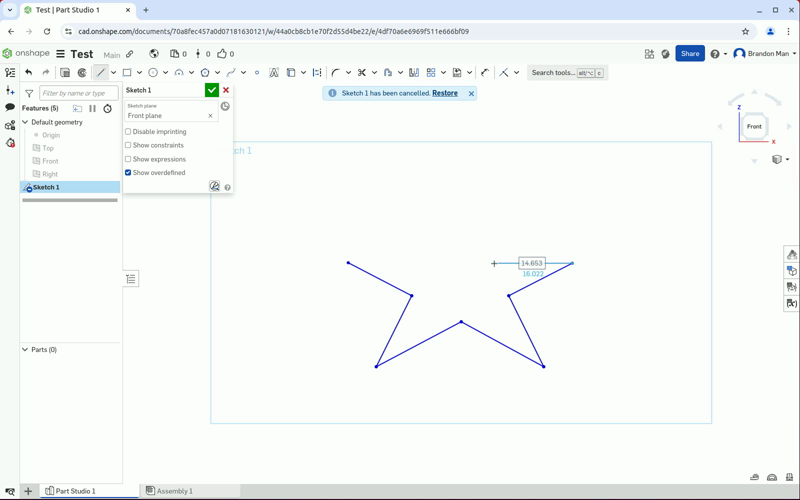
key_up(shift)
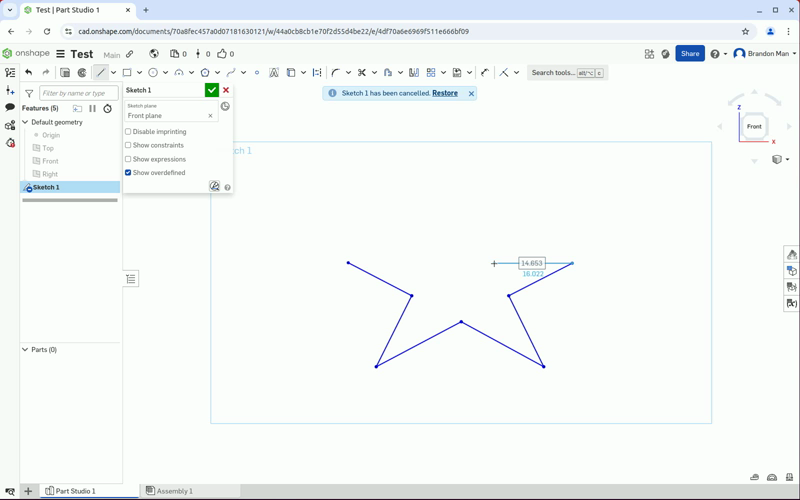
key_down(shift)
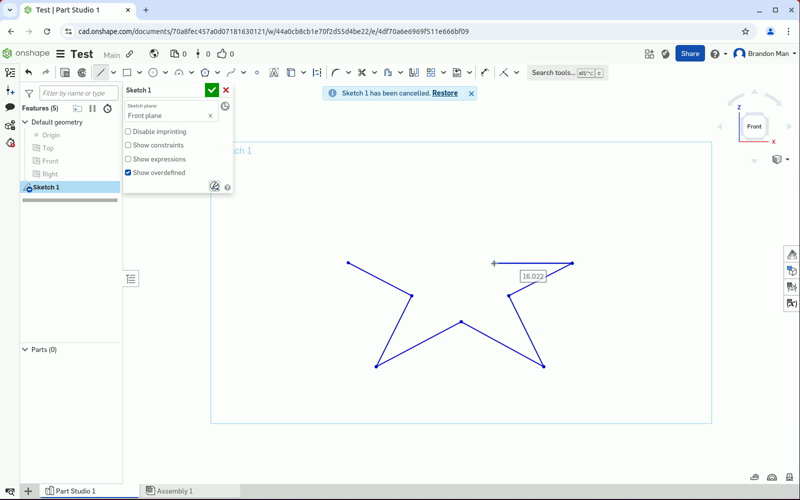
mouse_move(458, 194)
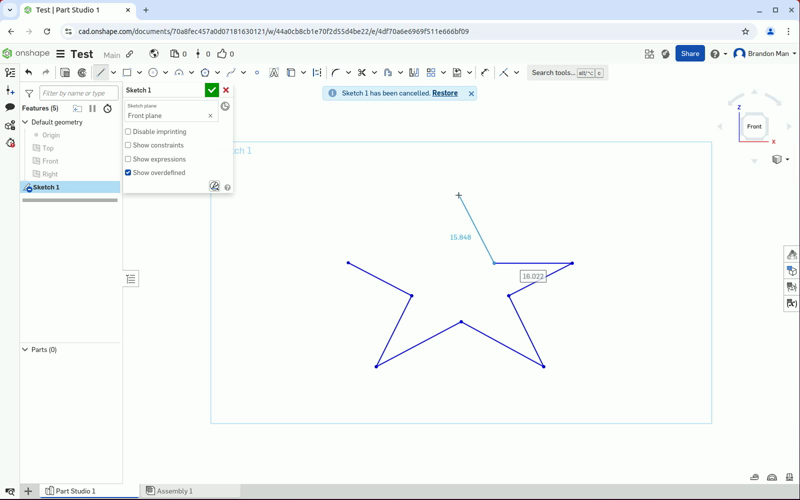
click(458, 194)
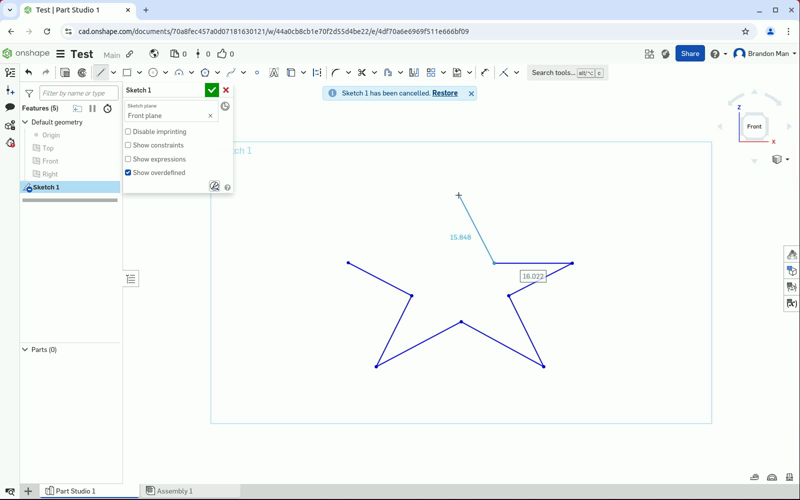
key_up(shift)
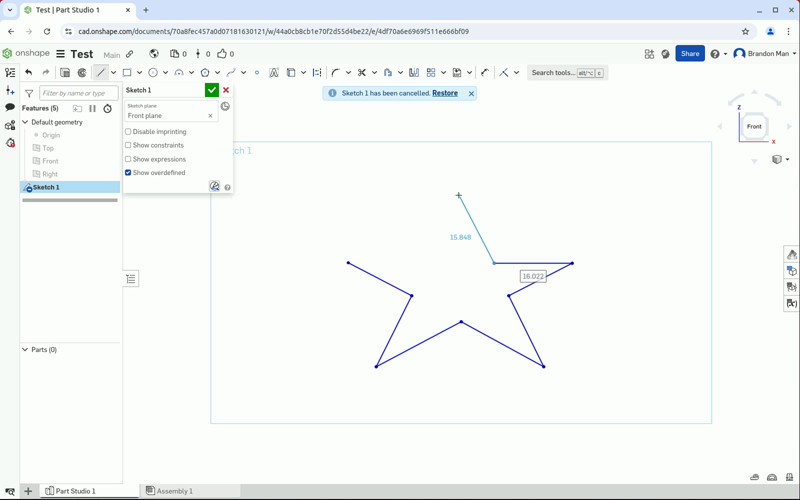
key_down(shift)
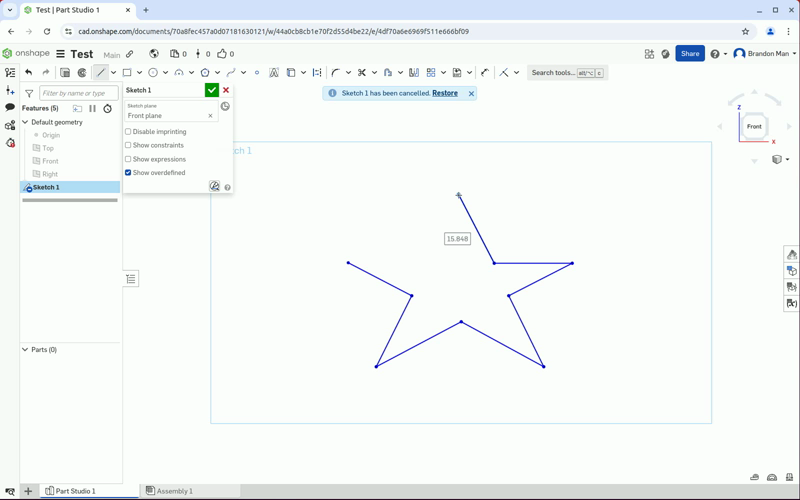
mouse_move(426, 263)
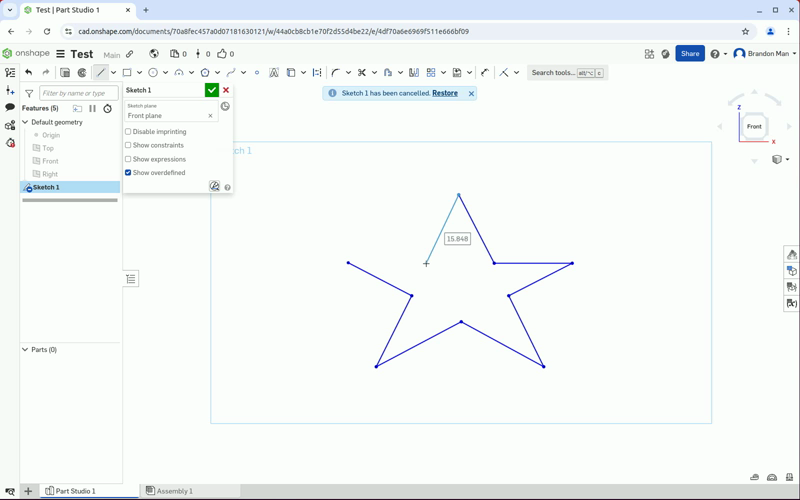
click(426, 263)
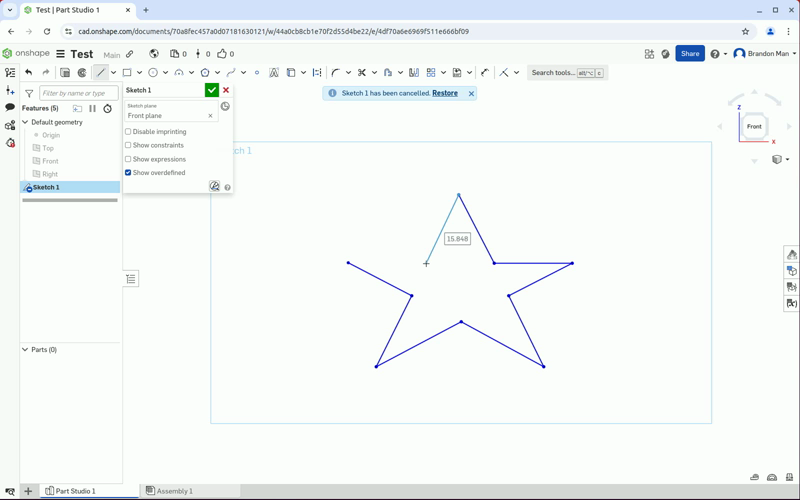
key_up(shift)
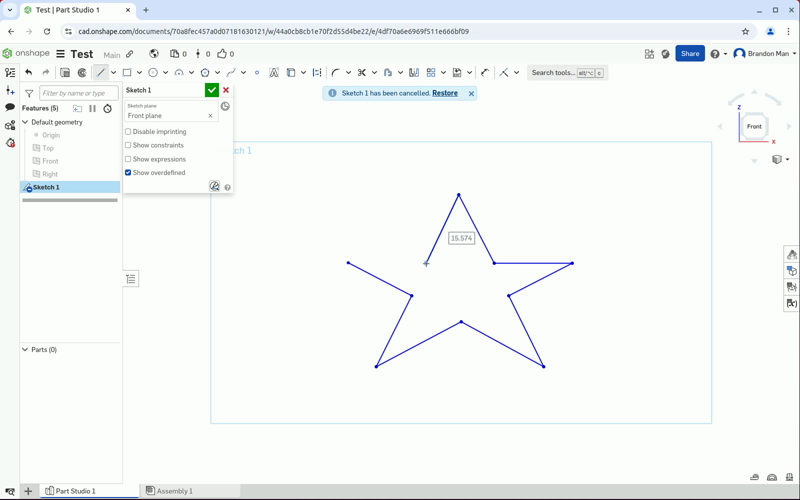
key_down(shift)
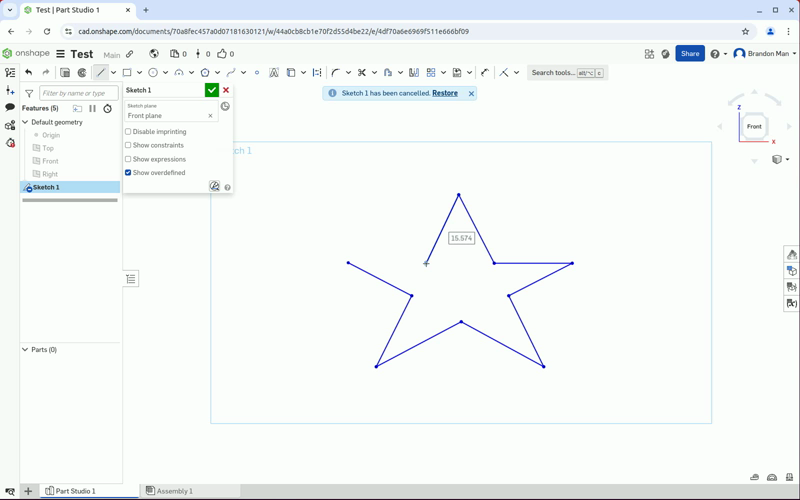
mouse_move(348, 262)
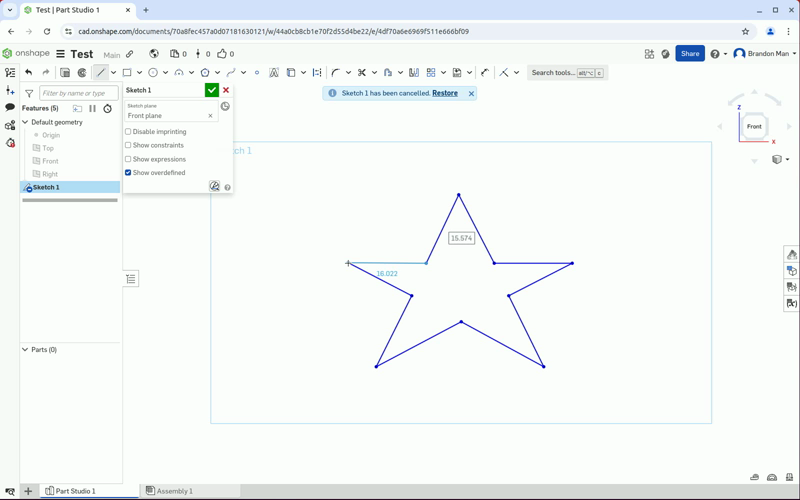
key_up(shift)
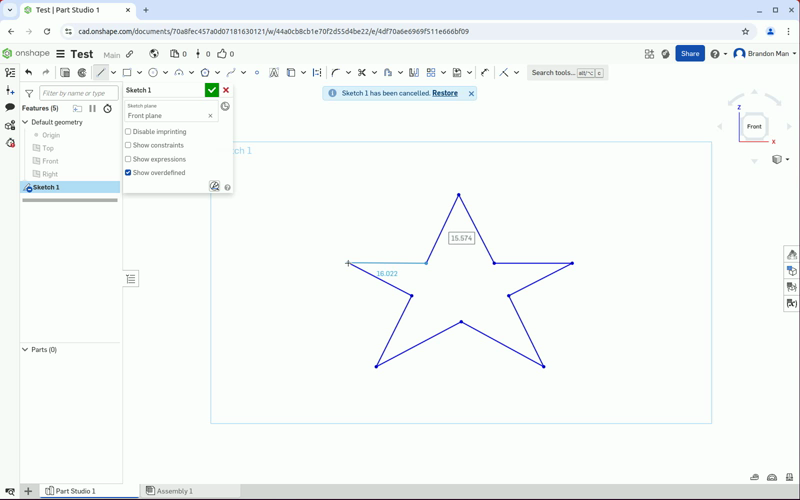
click(348, 262)
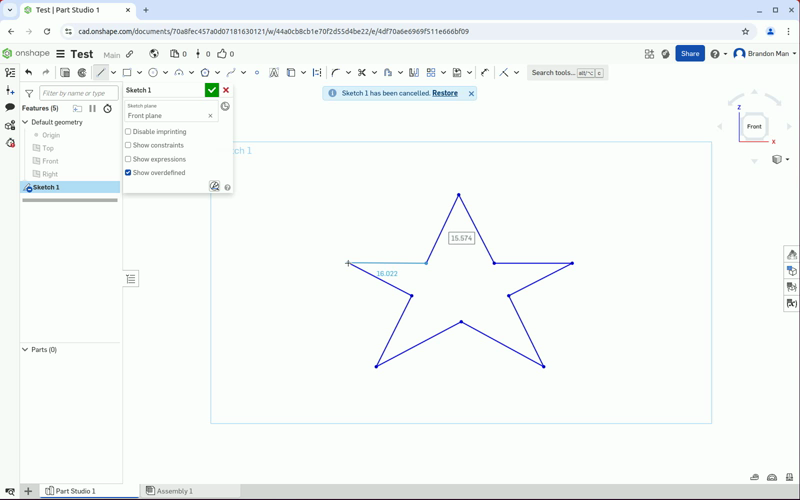
key(esc)
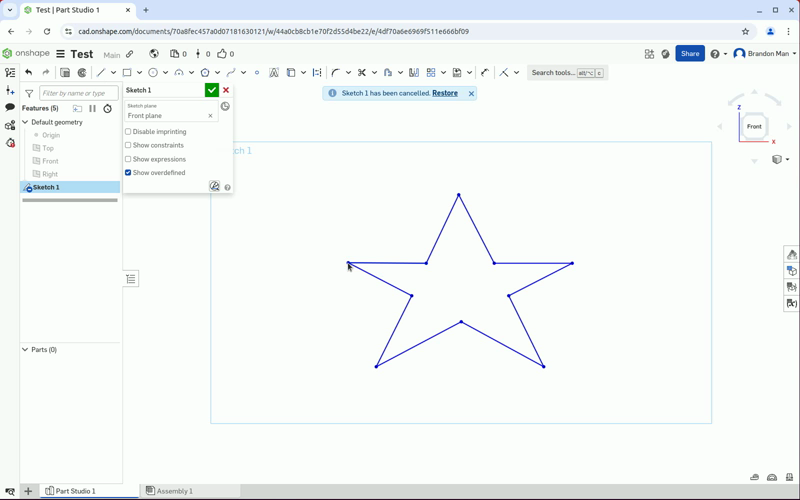
mouse_move(420, 329)
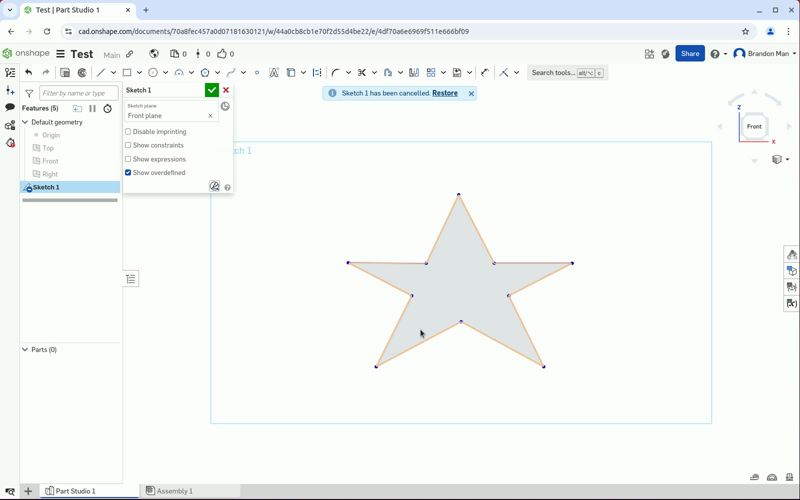
click(420, 329)
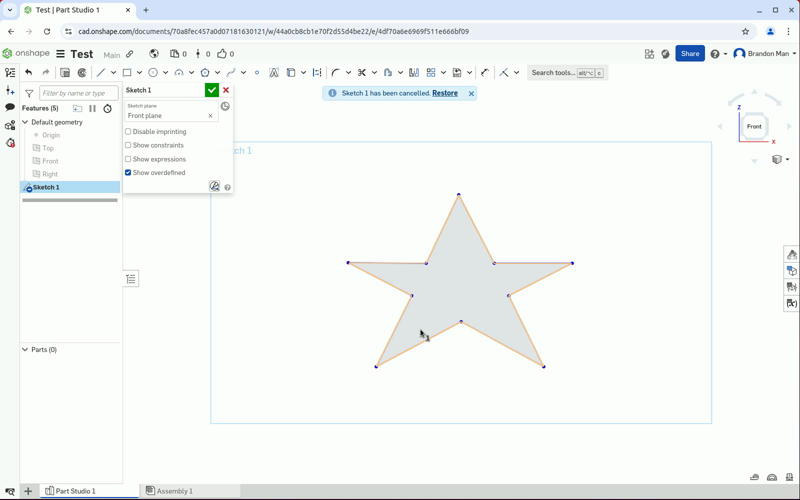
mouse_move(73, 352)
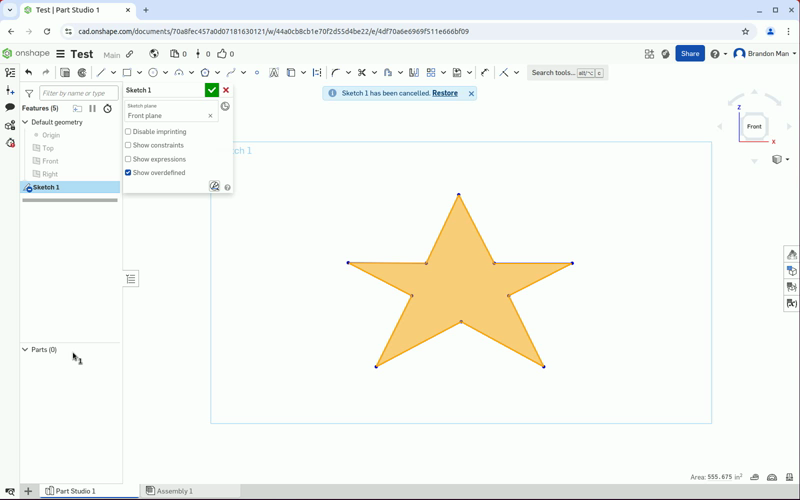
key(shift+y)
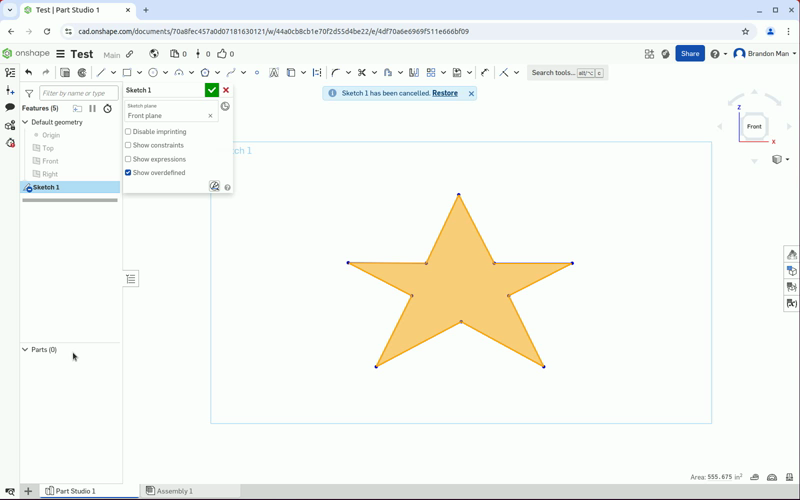
key(shift+e)
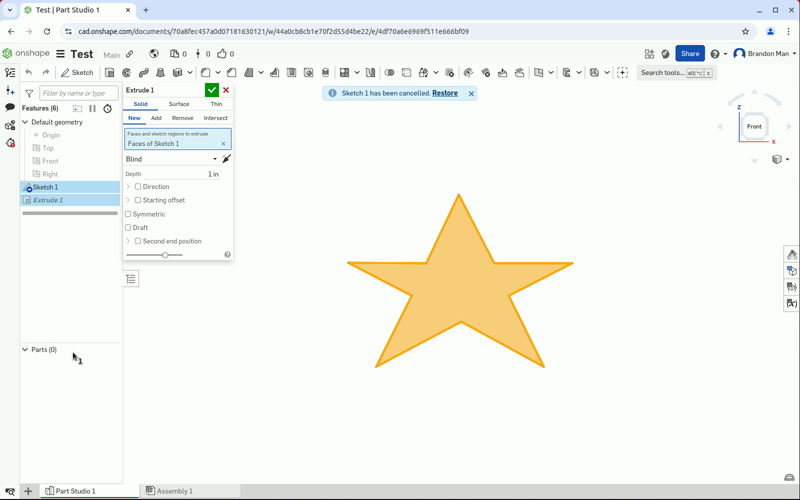
mouse_move(143, 106)
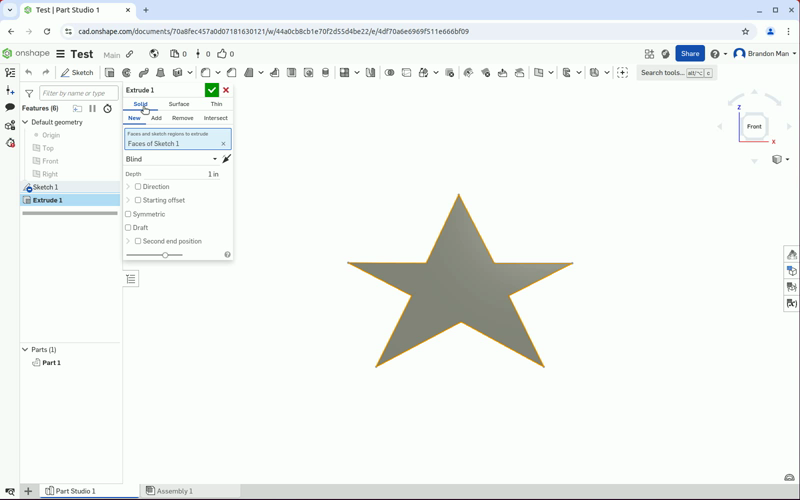
click(143, 106)
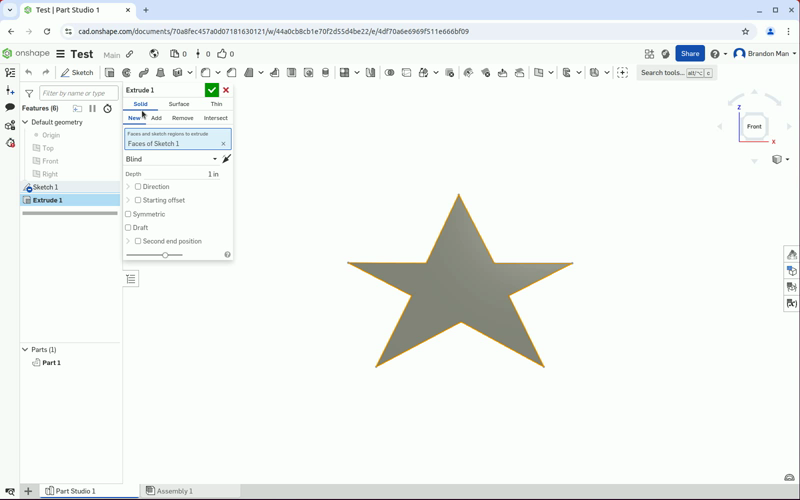
mouse_move(137, 120)
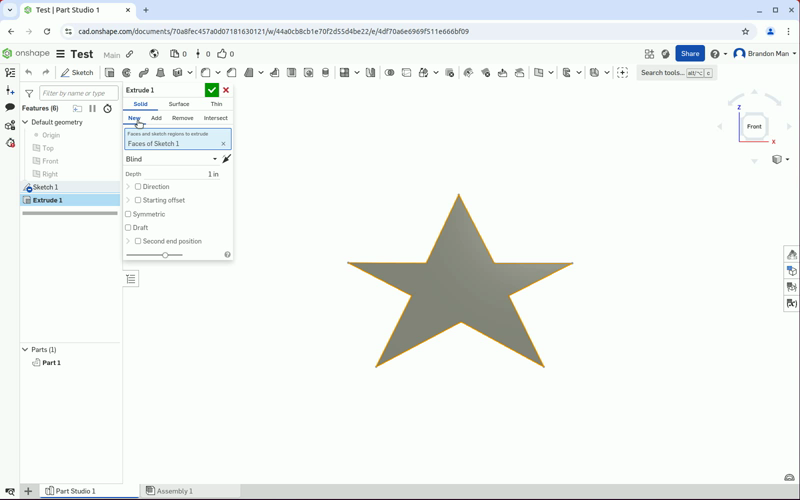
click(137, 120)
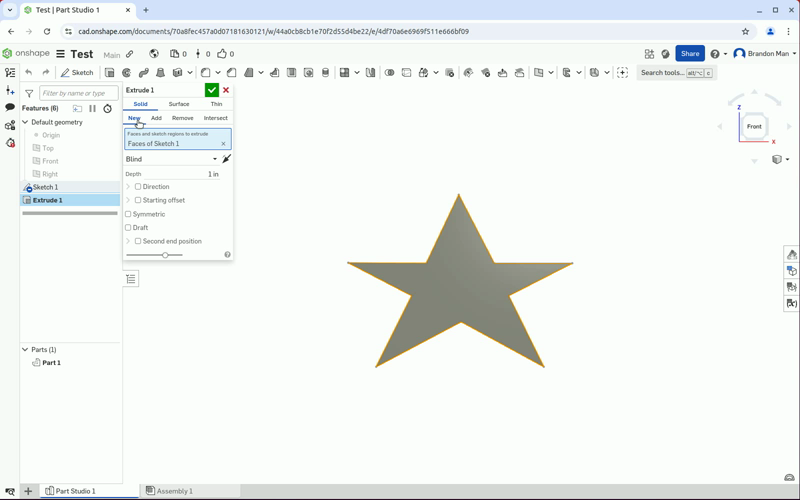
key(tab, 4)
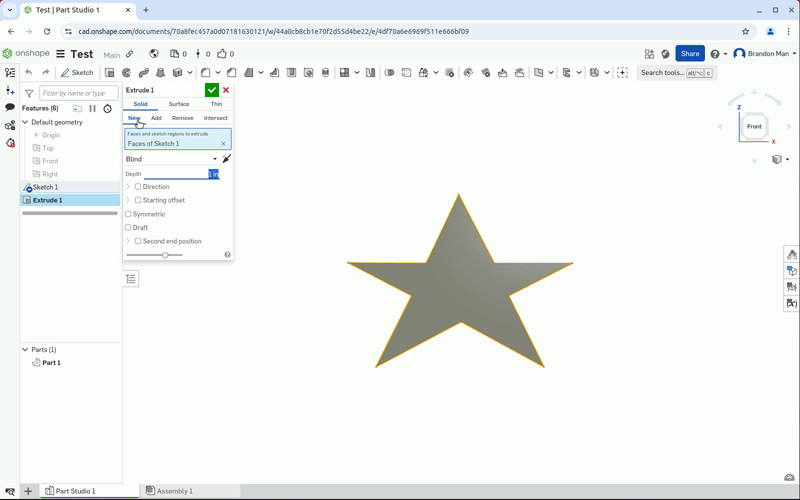
text(2.889)
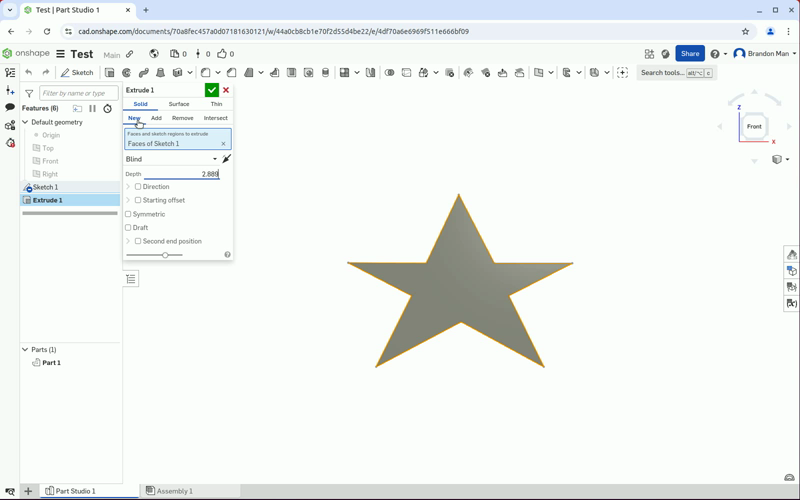
key(enter)
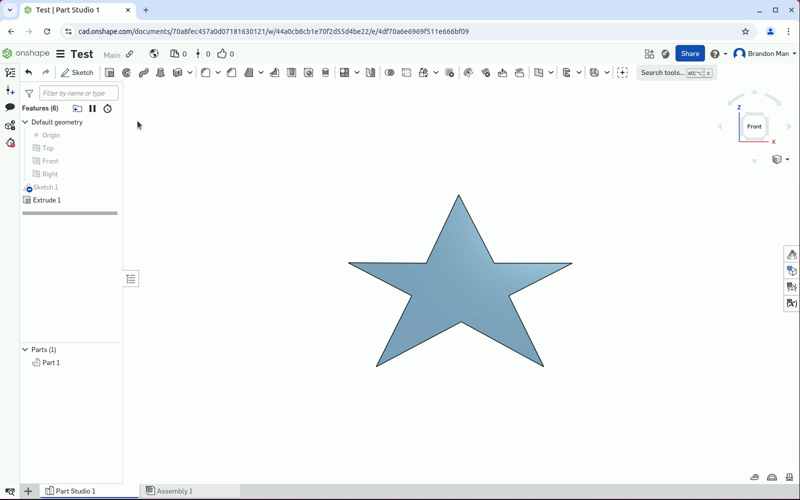
key(shift+h)
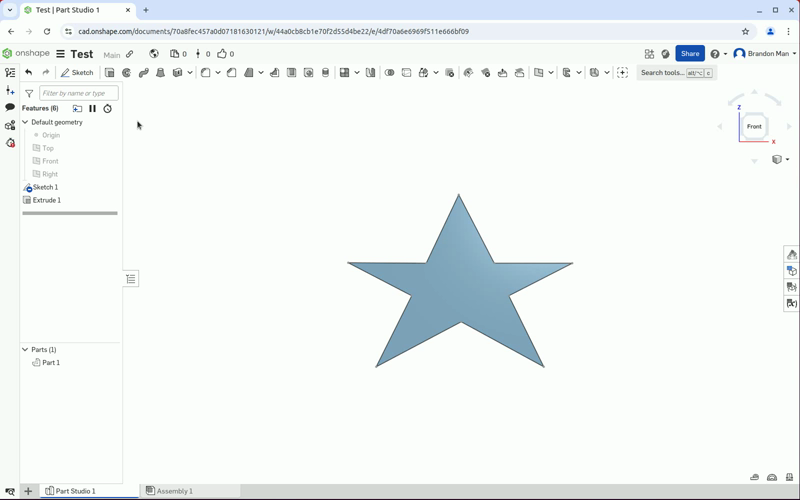
key(shift+h)
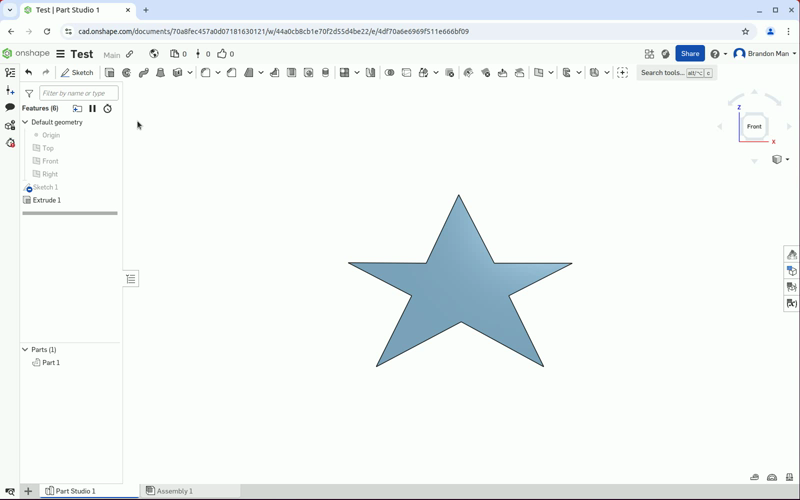
mouse_move(73, 189)
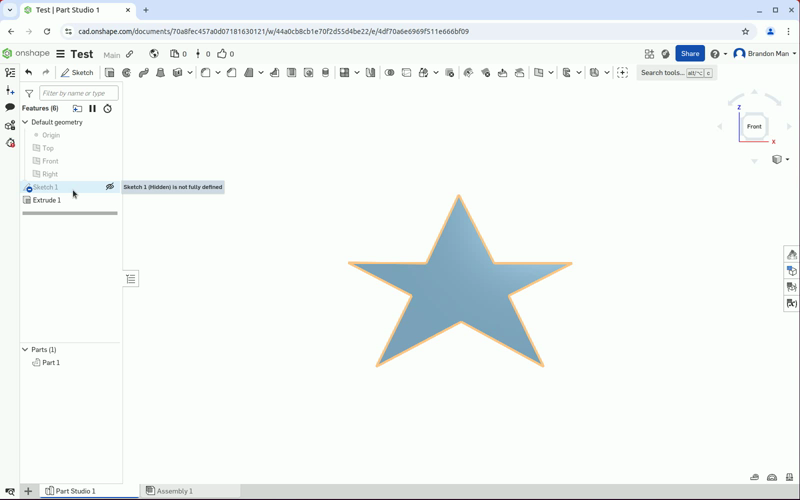
click(73, 189)
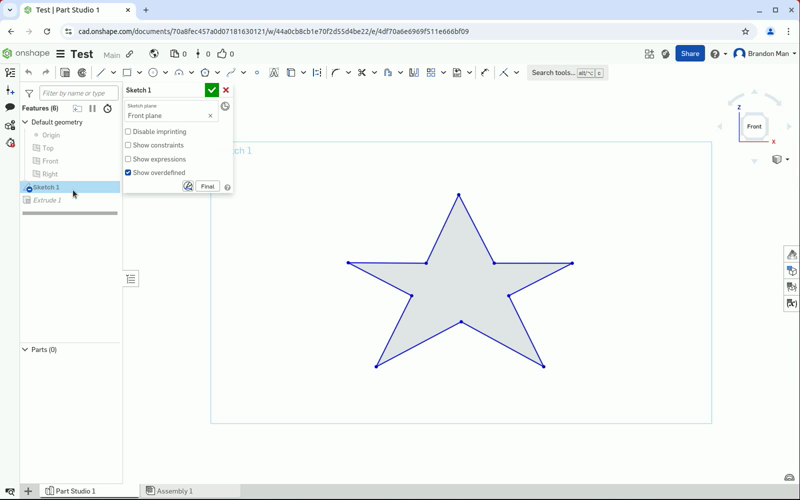
mouse_move(229, 92)
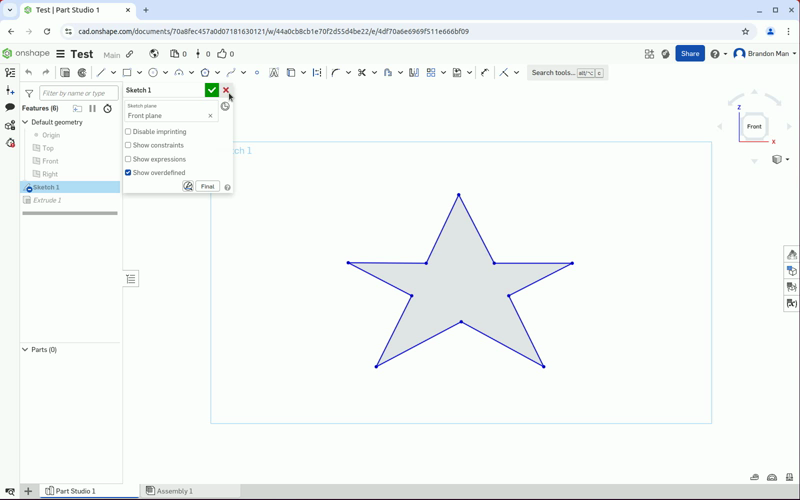
click(229, 92)
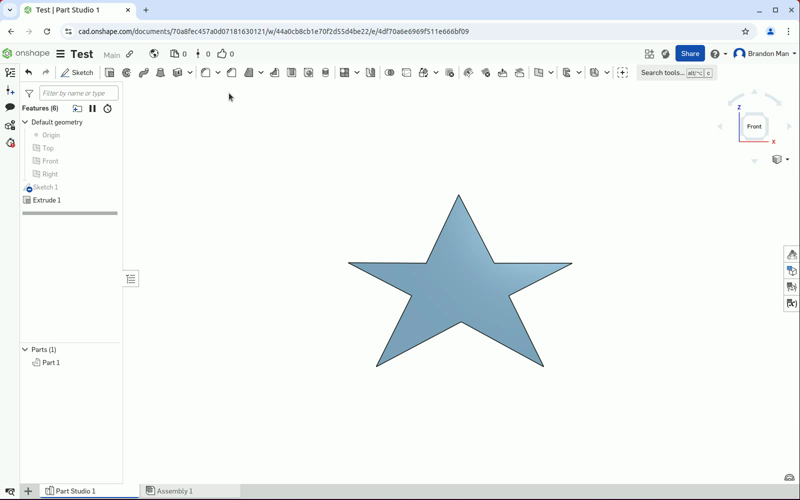
mouse_move(541, 75)
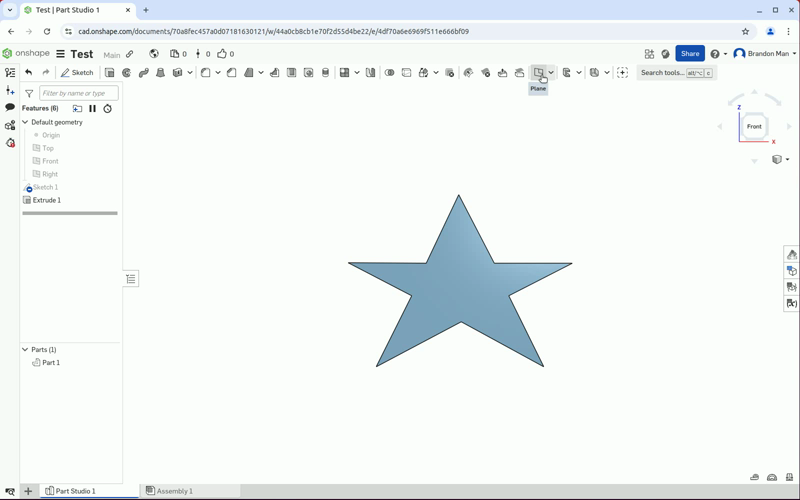
click(541, 75)
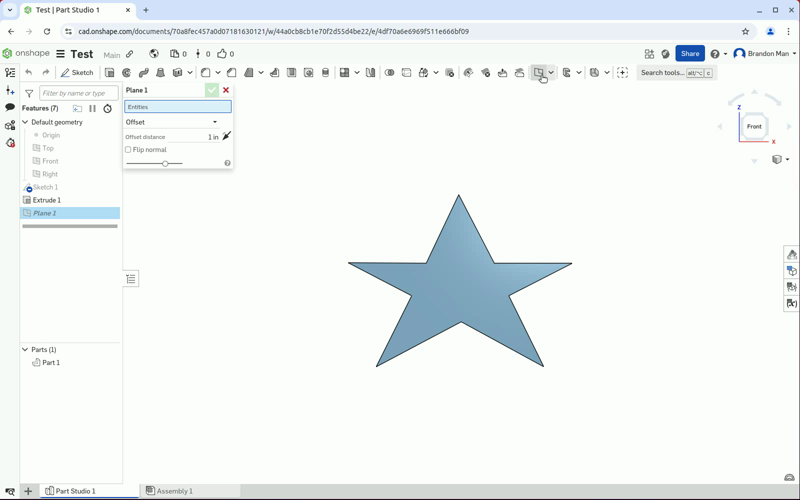
mouse_move(73, 163)
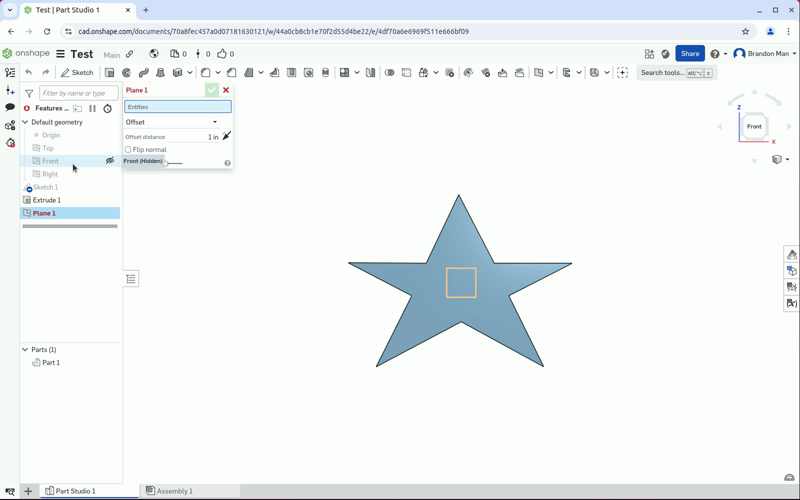
click(73, 163)
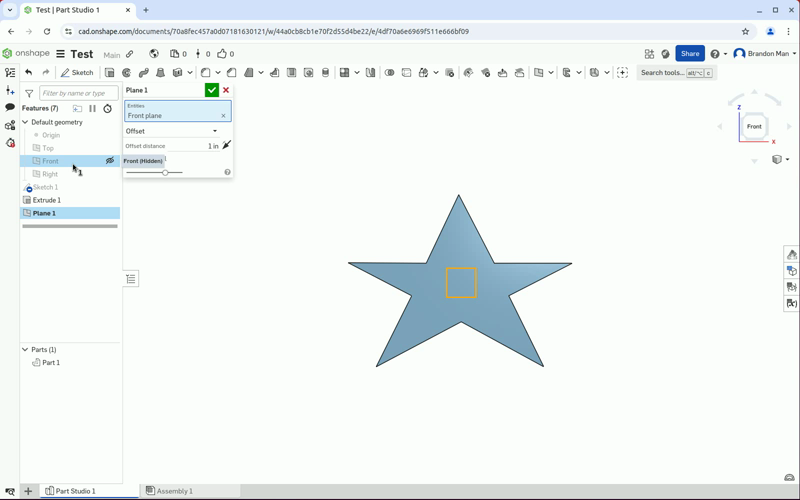
key(tab, 2)
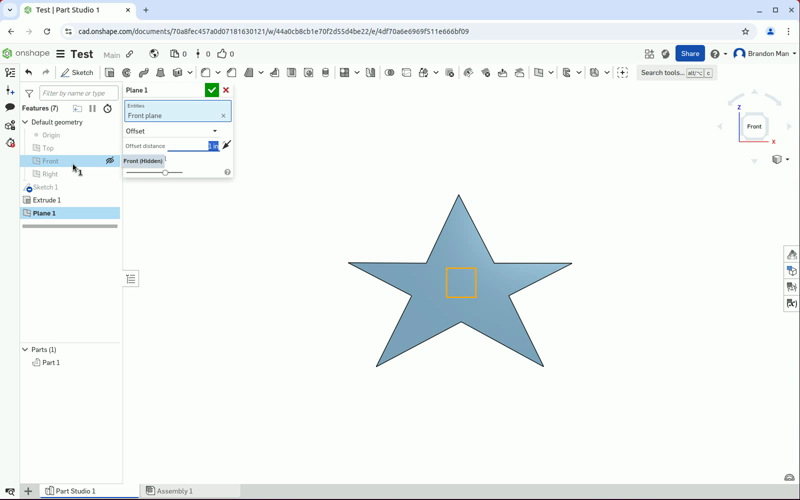
text(2.896)
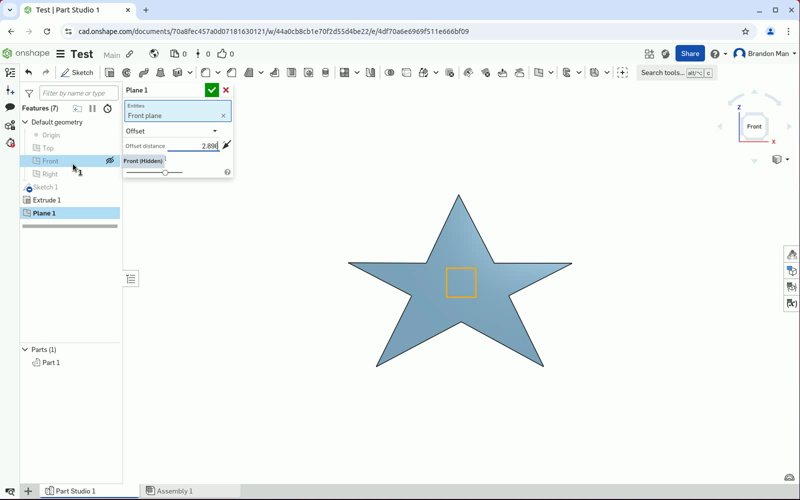
key(enter, 2)
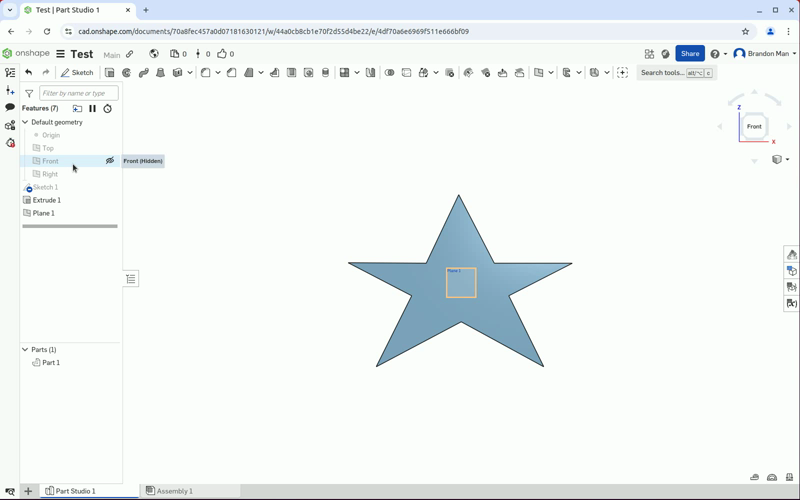
key(shift+s)
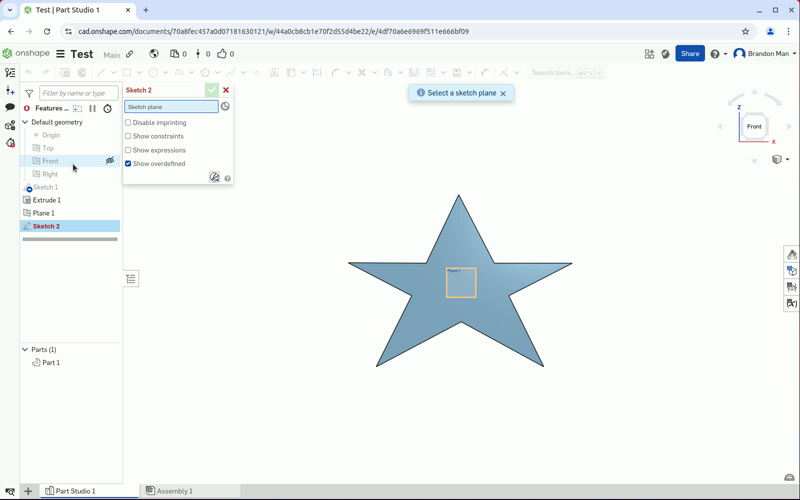
mouse_move(73, 215)
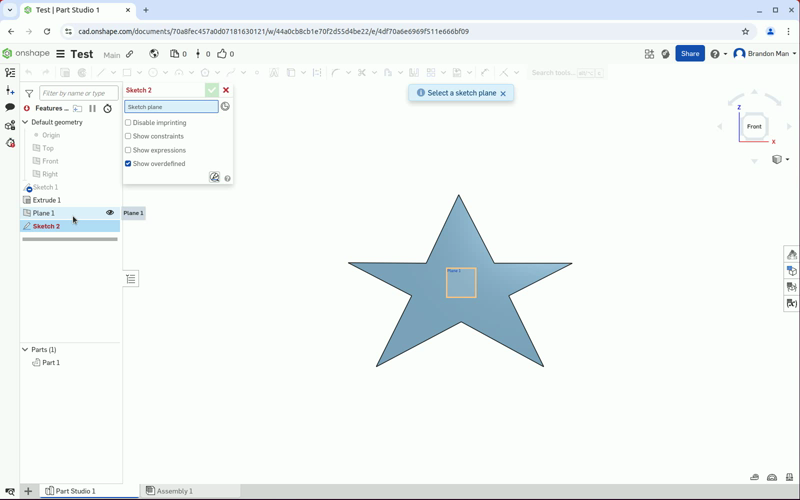
click(73, 215)
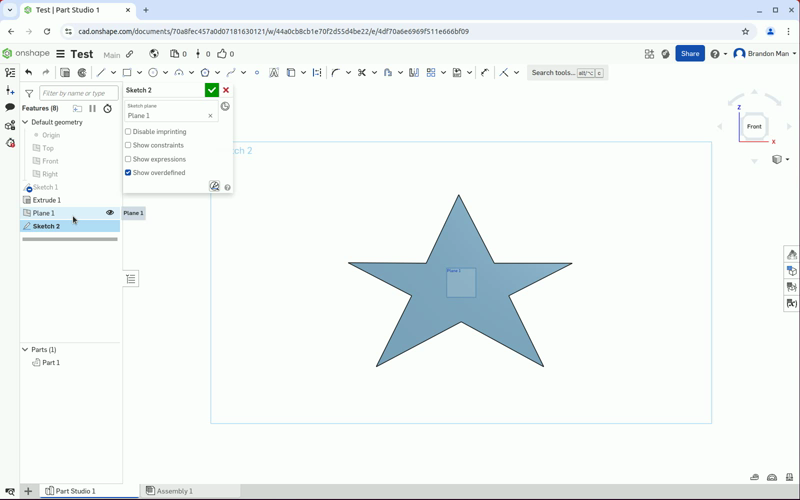
mouse_move(73, 352)
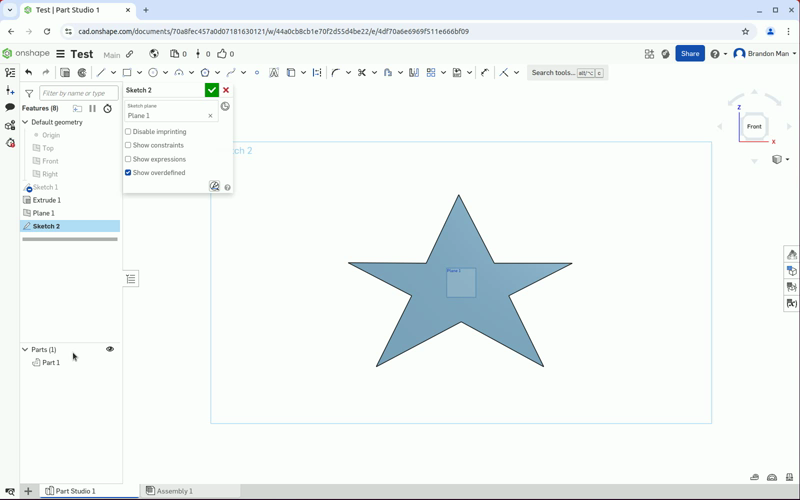
key(y)
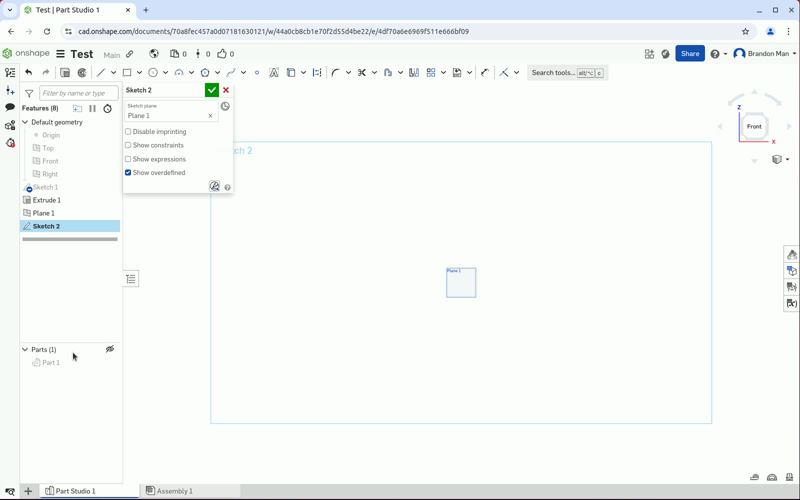
key(c)
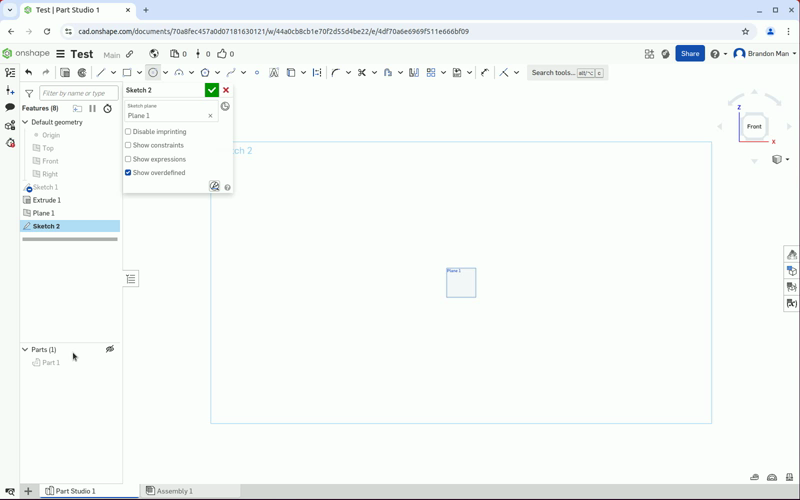
key_down(shift)
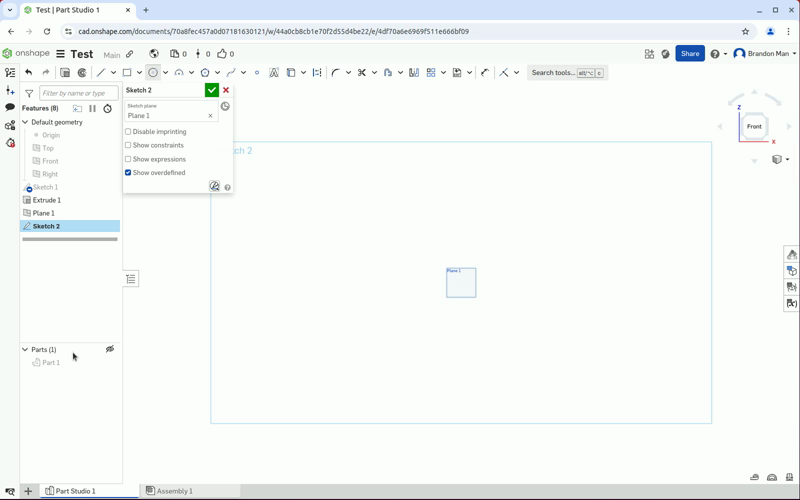
mouse_move(461, 226)
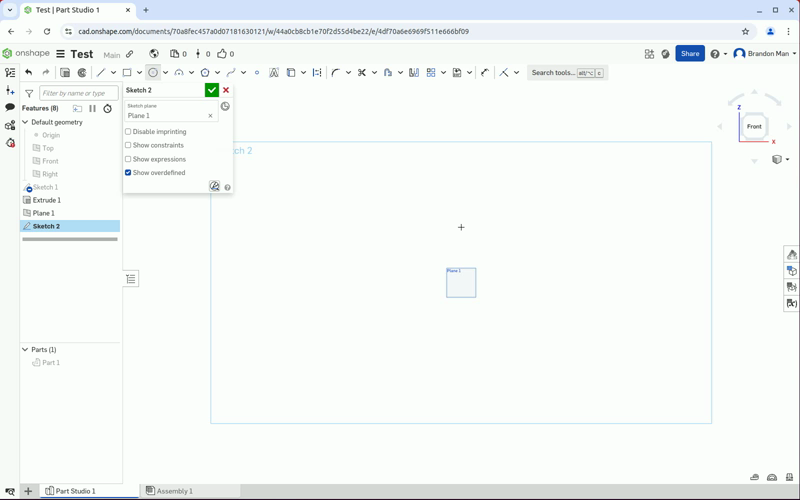
click(461, 226)
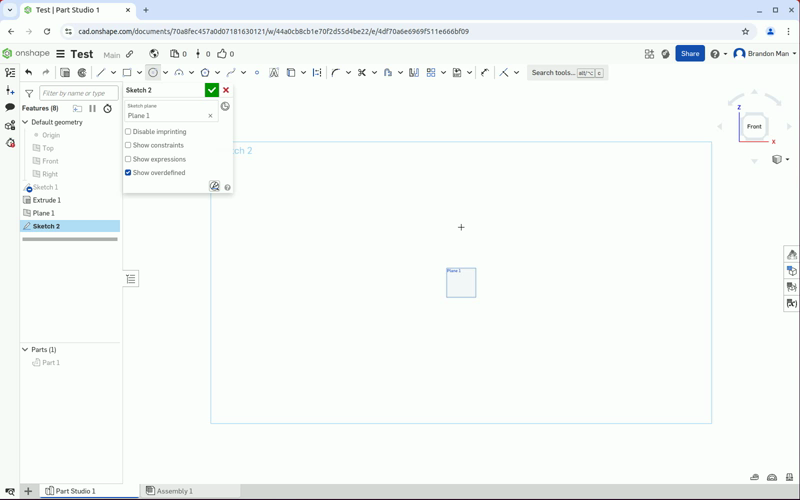
key_up(shift)
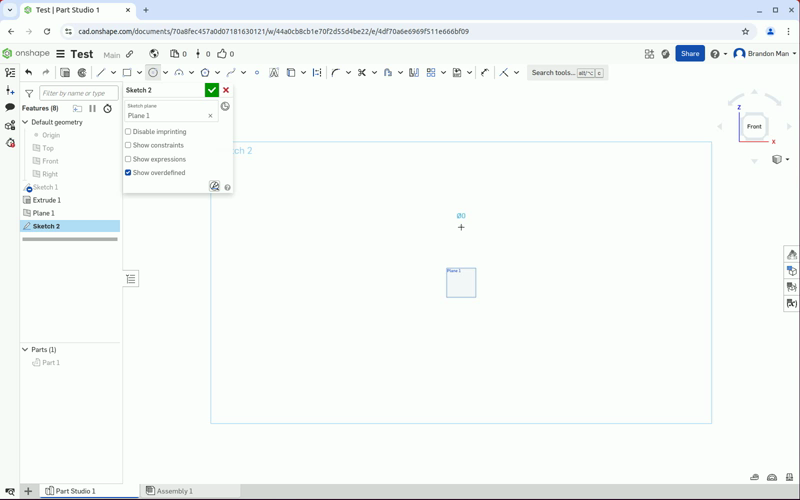
mouse_move(470, 226)
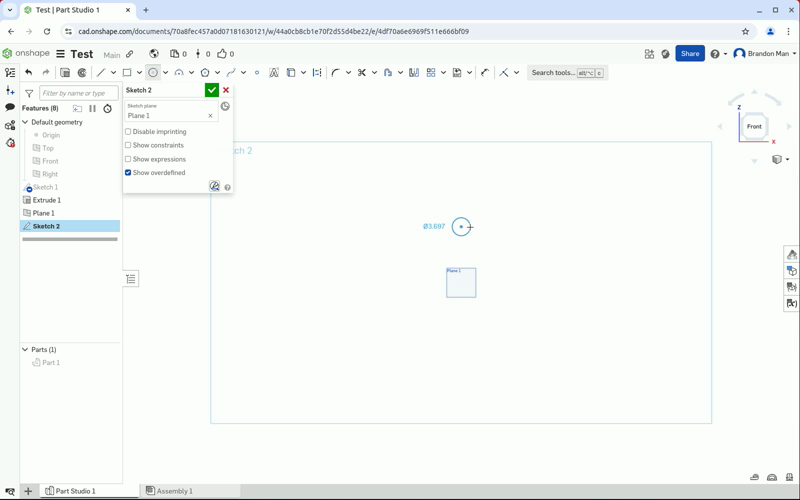
click(470, 226)
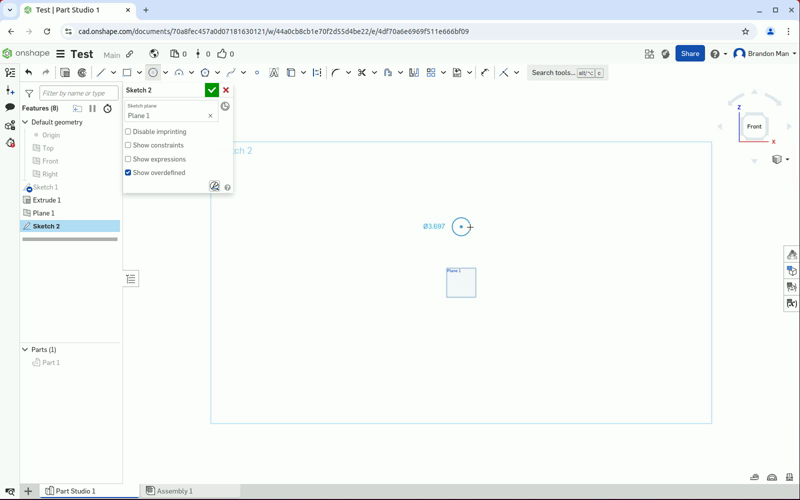
key(esc)
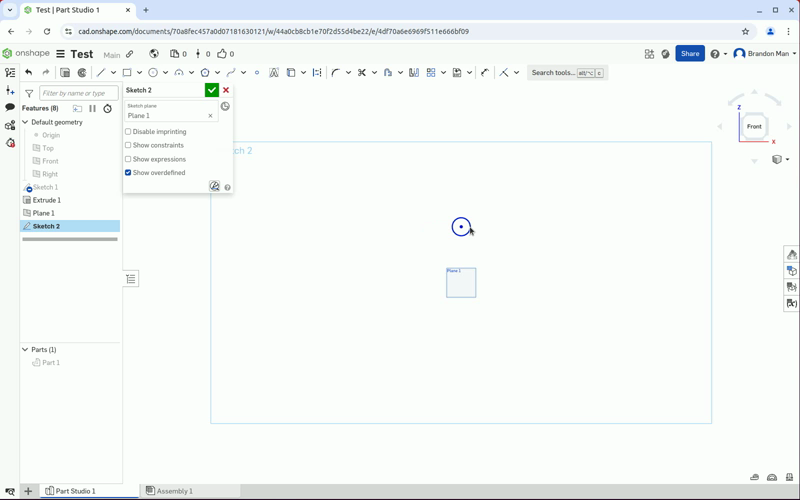
mouse_move(462, 232)
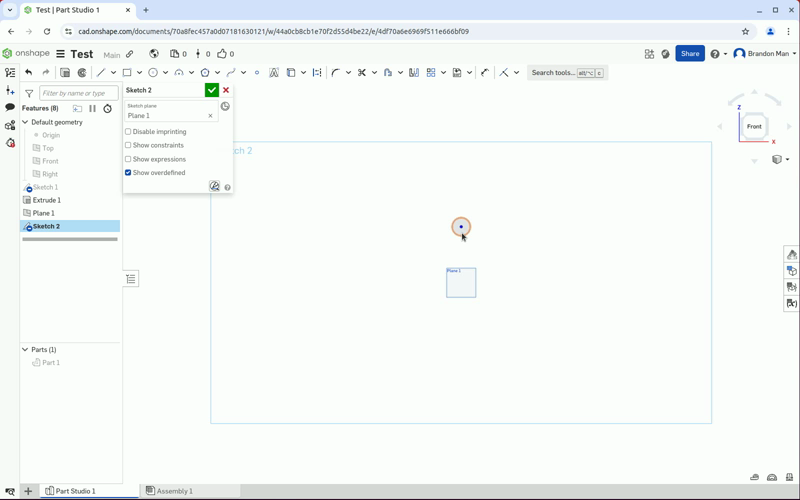
scroll(6)
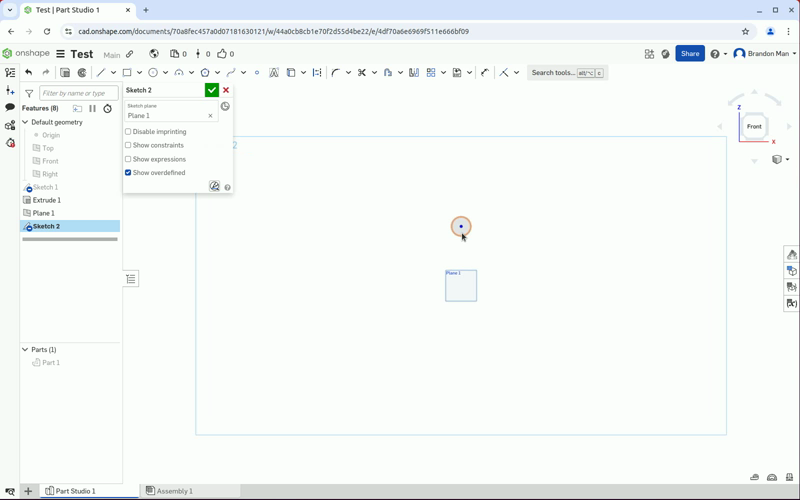
scroll(6)
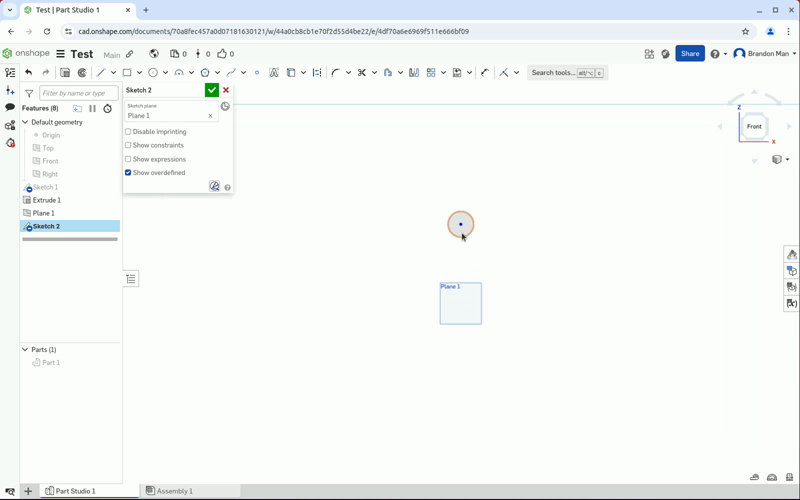
scroll(6)
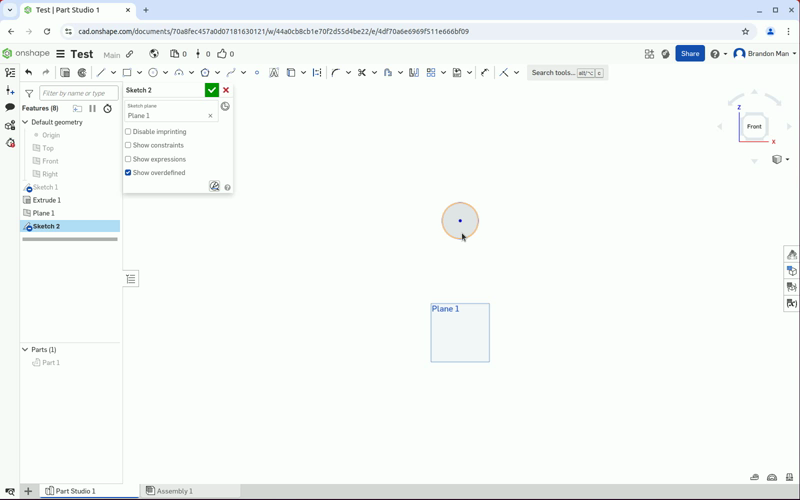
scroll(6)
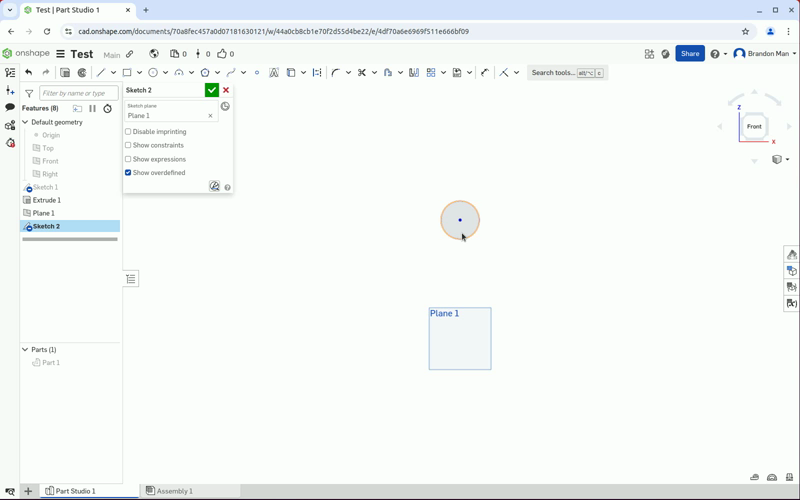
scroll(6)
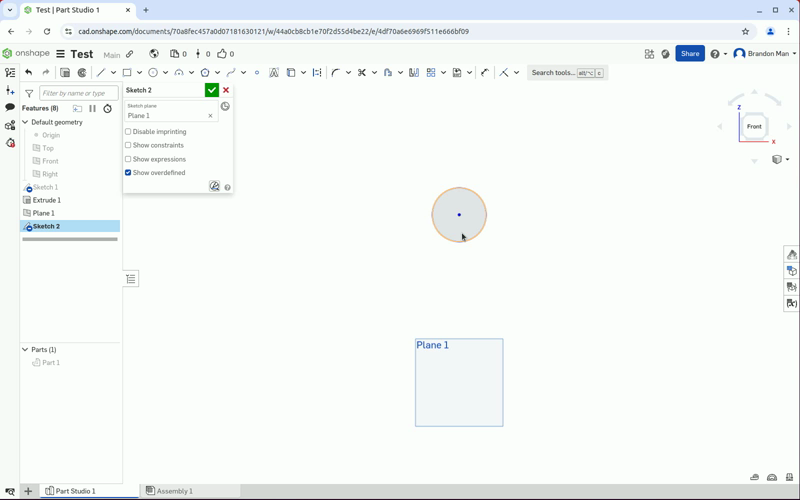
scroll(6)
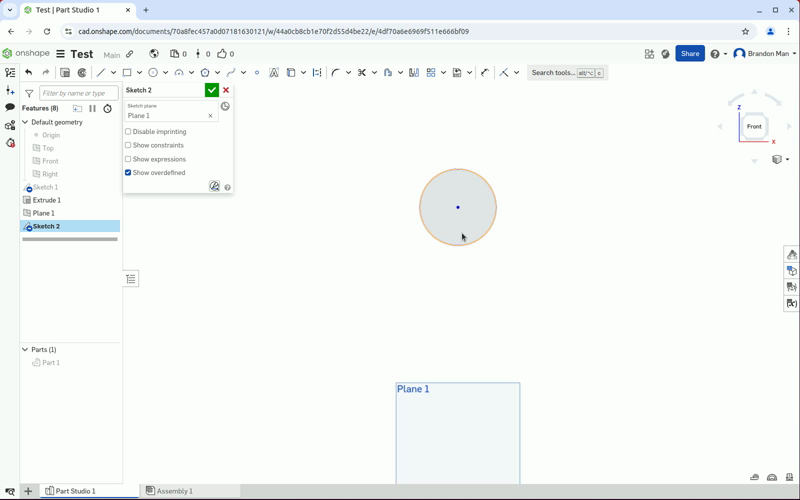
scroll(6)
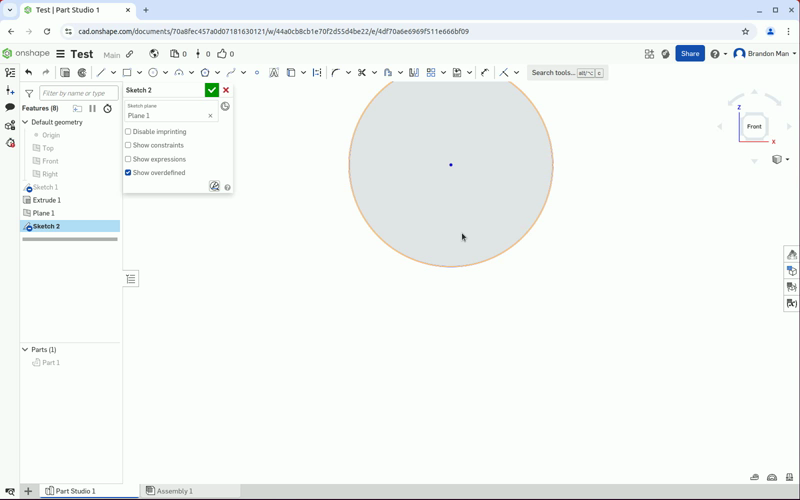
click(462, 232)
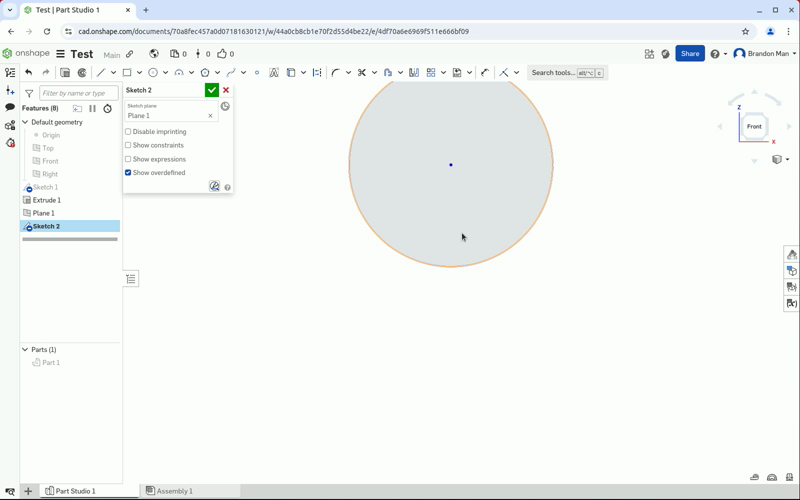
scroll(-6)
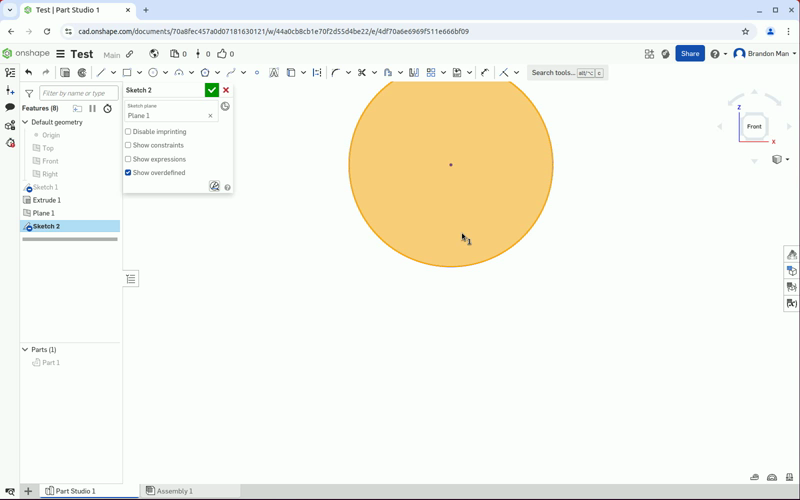
scroll(-6)
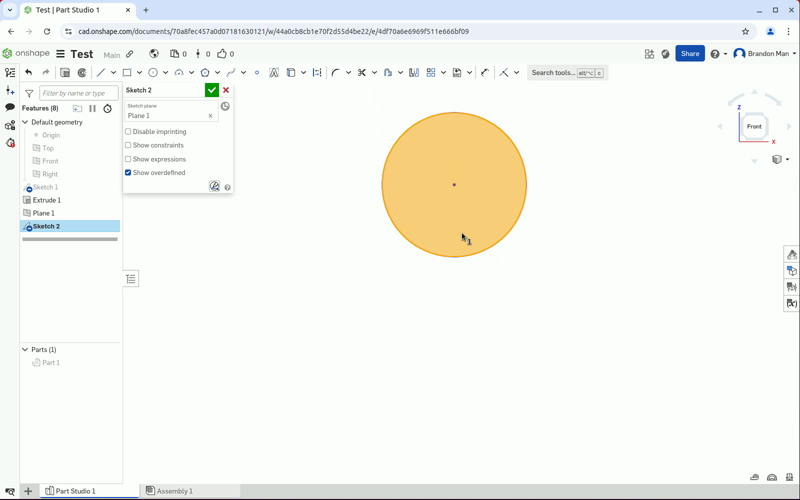
scroll(-6)
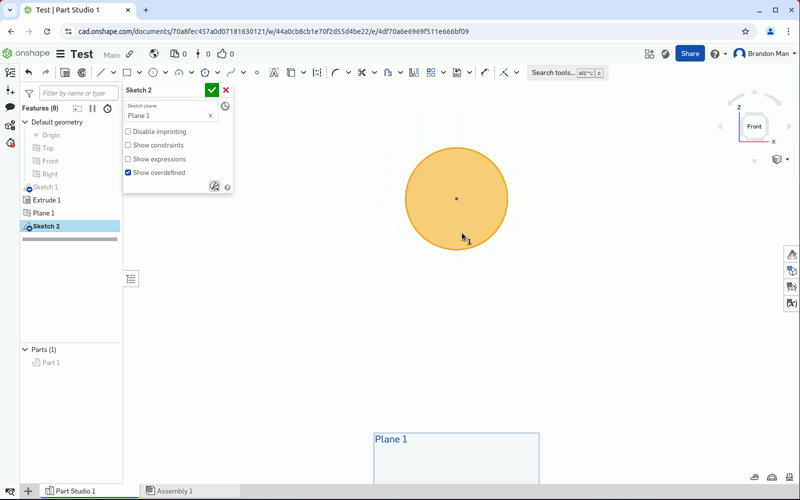
scroll(-6)
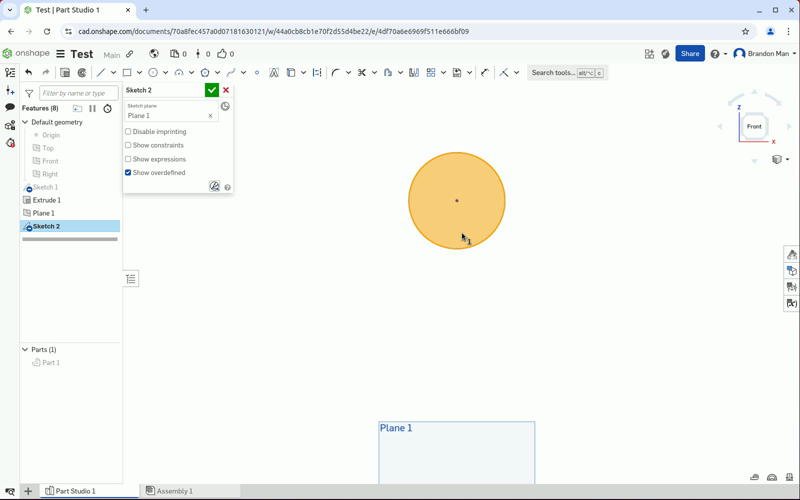
scroll(-6)
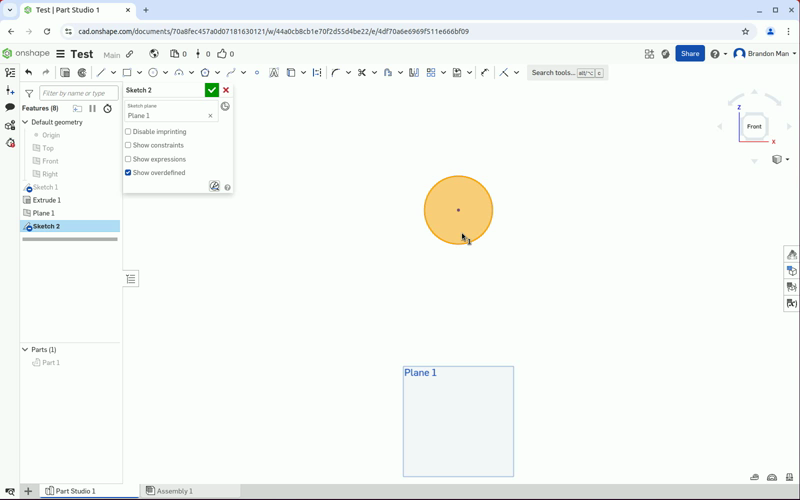
scroll(-6)
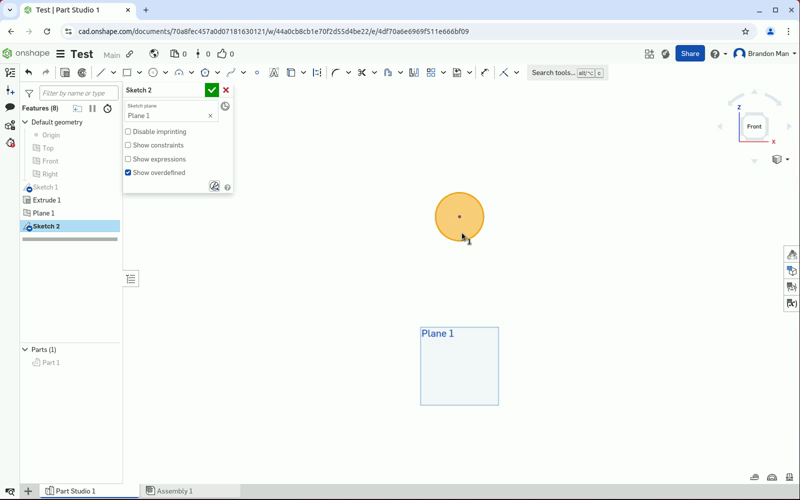
scroll(-6)
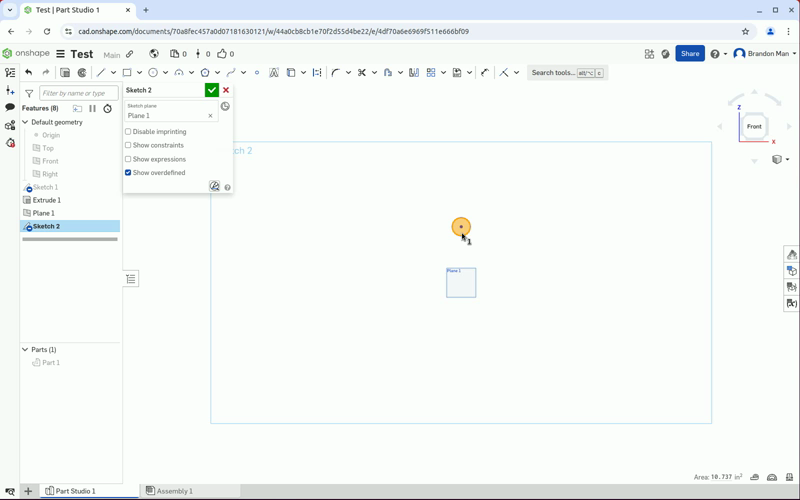
mouse_move(73, 352)
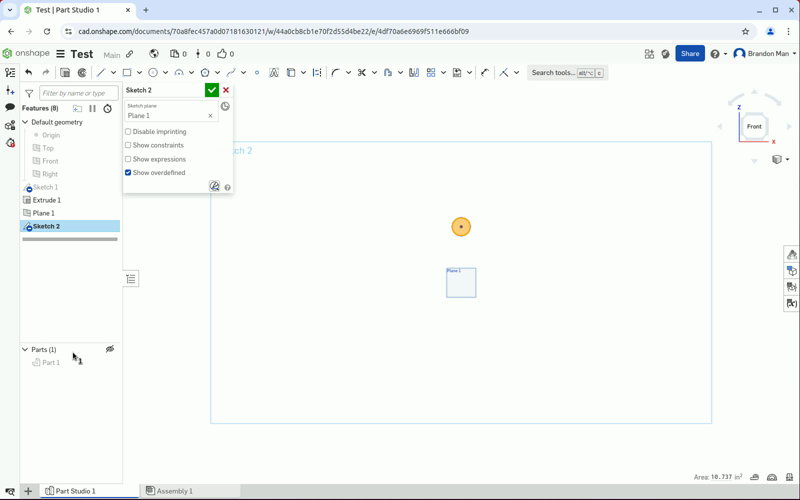
key(shift+y)
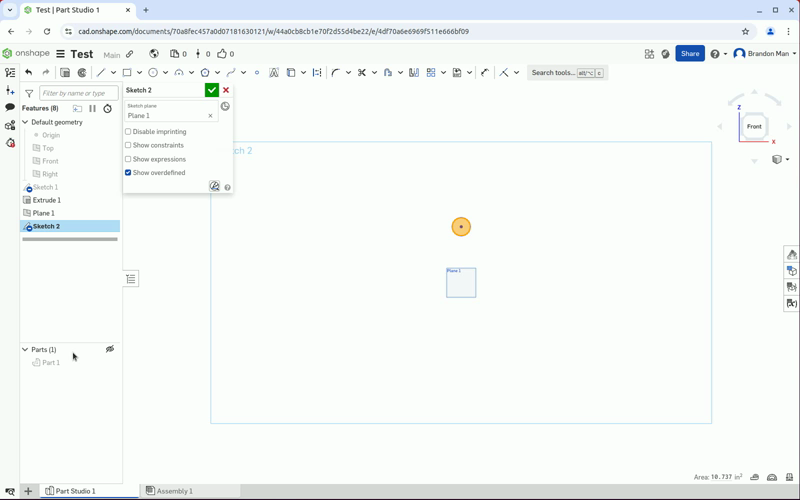
key(shift+e)
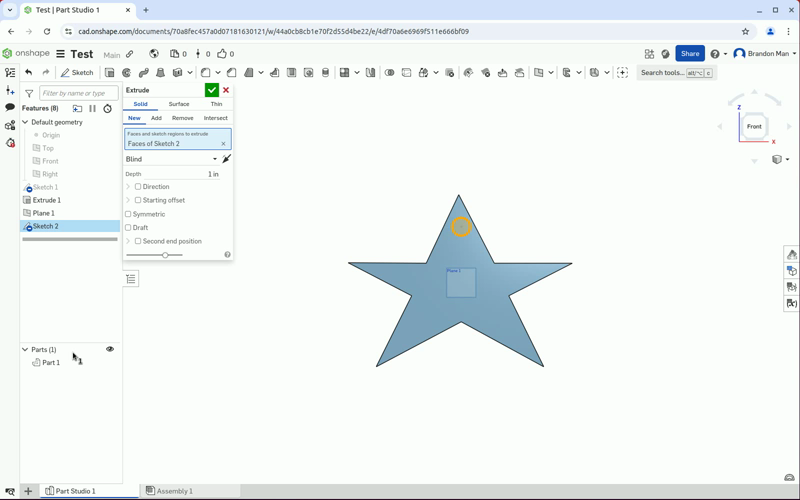
mouse_move(143, 106)
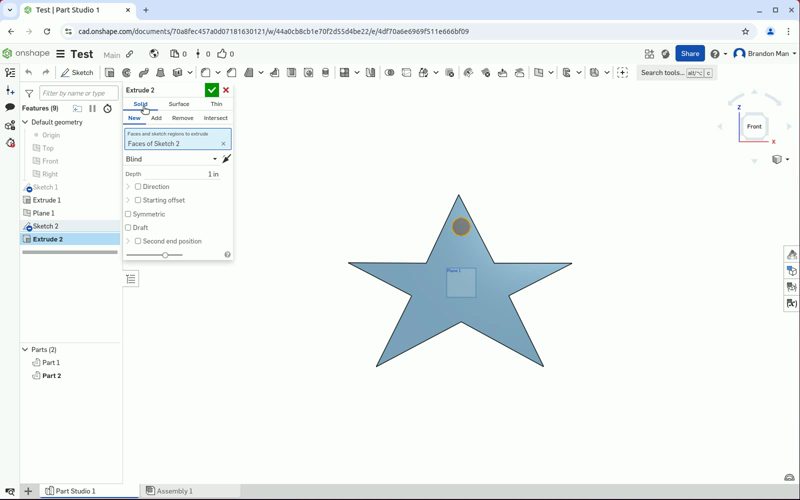
click(143, 106)
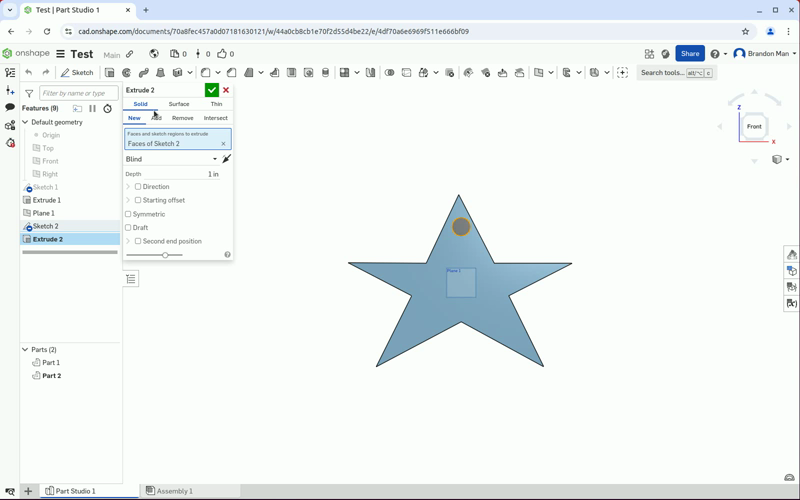
mouse_move(186, 120)
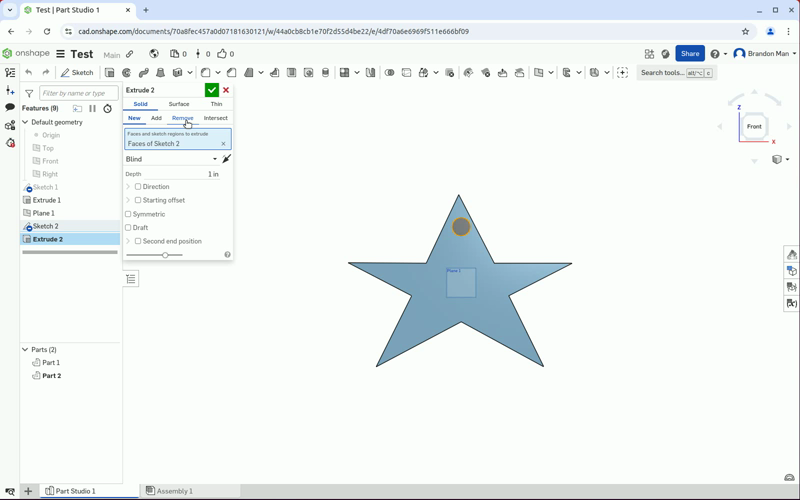
click(186, 120)
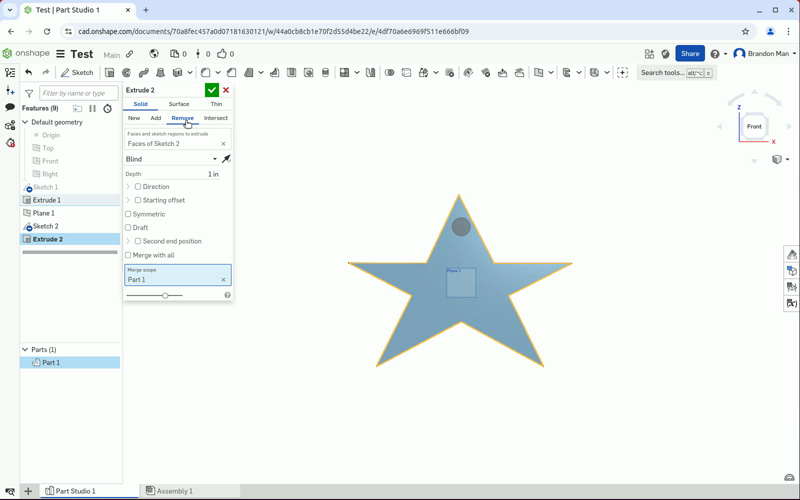
key(tab, 4)
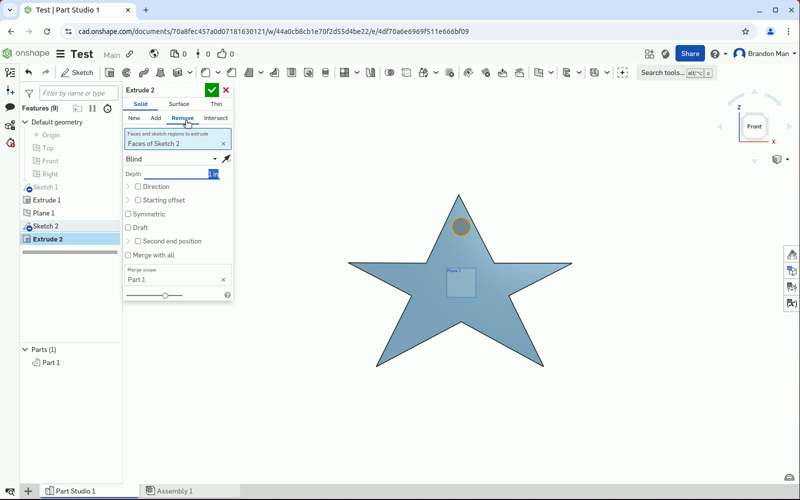
text(6.018)
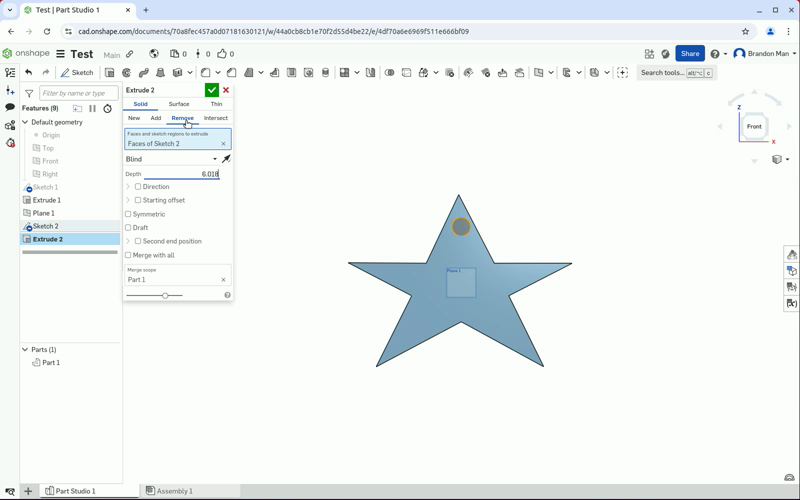
key(tab, 6)
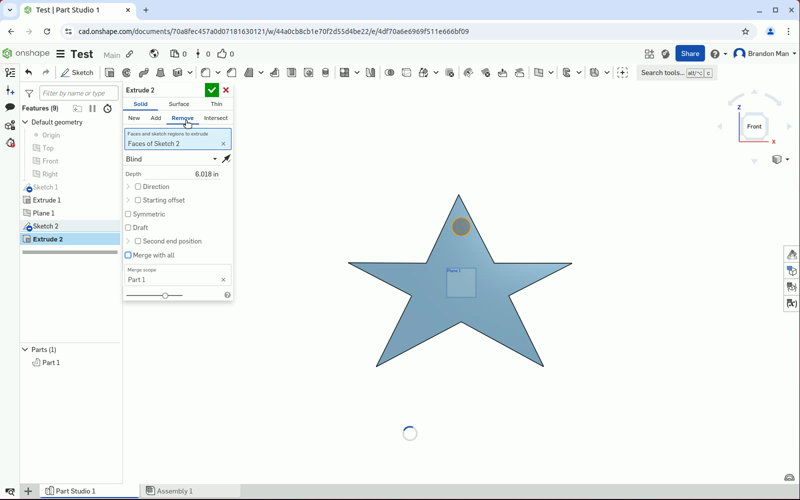
key(space)
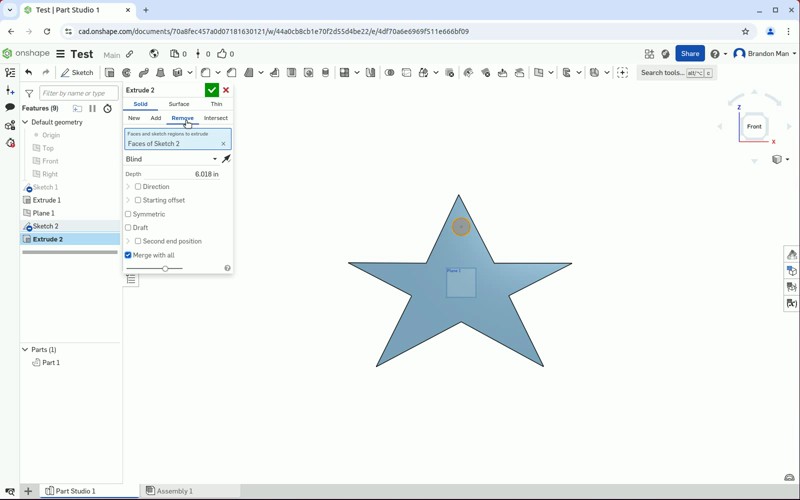
key(enter)
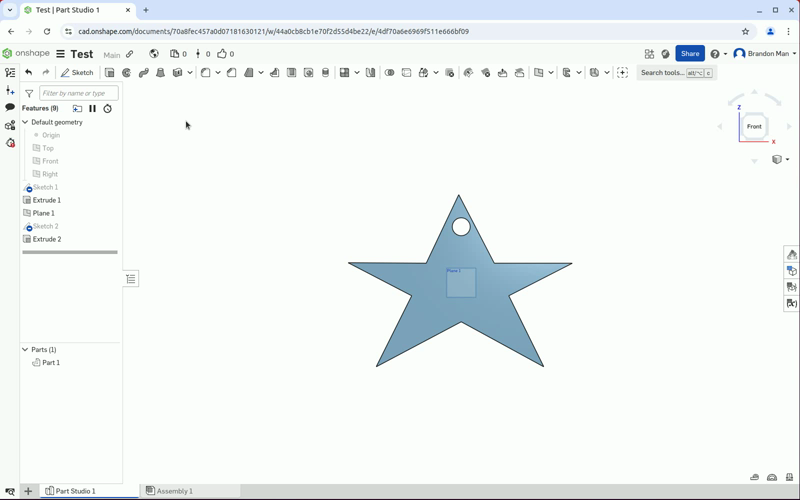
key(shift+h)
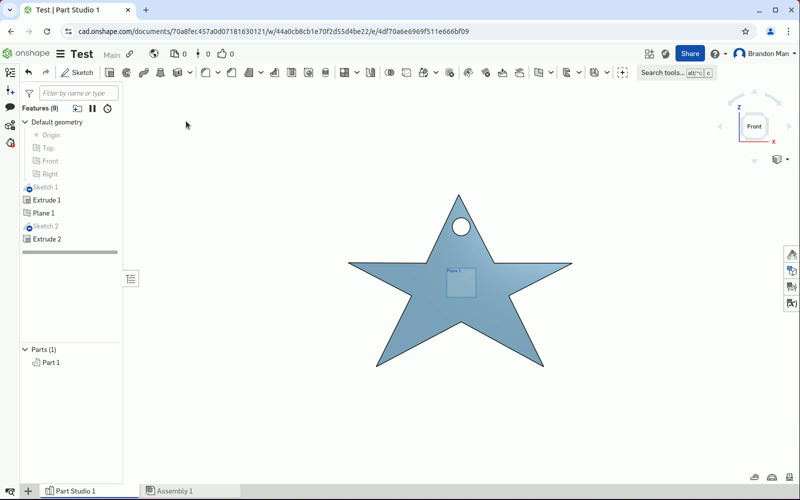
key(shift+h)
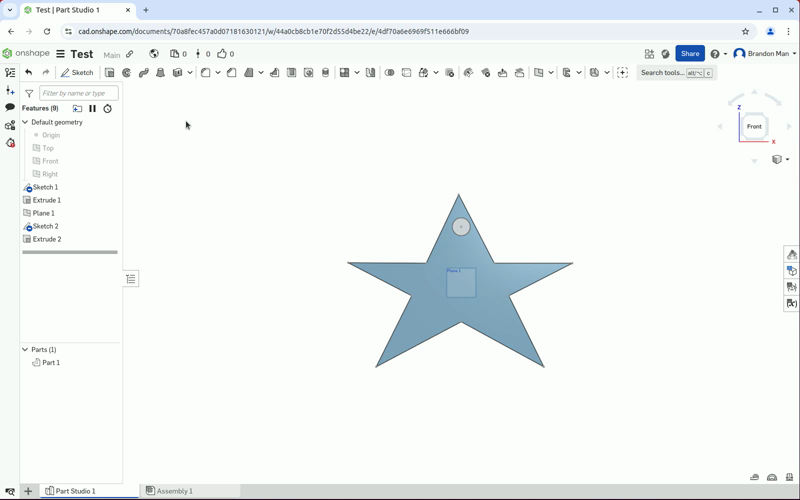
key(shift+7)
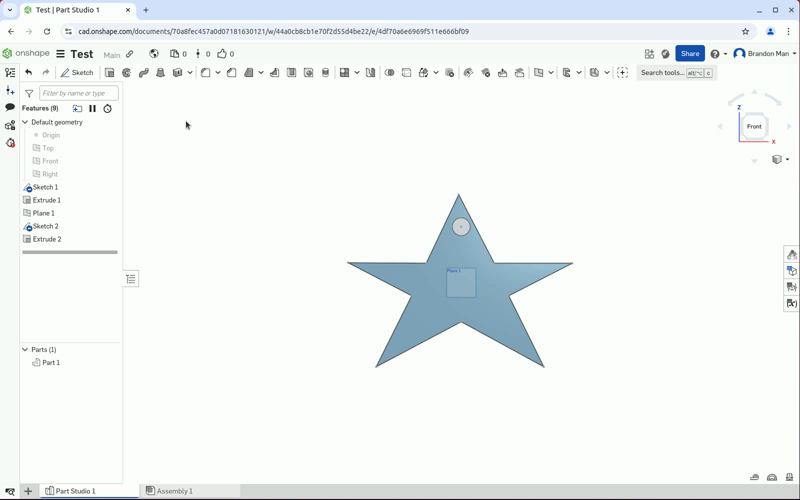
key(left, 2)
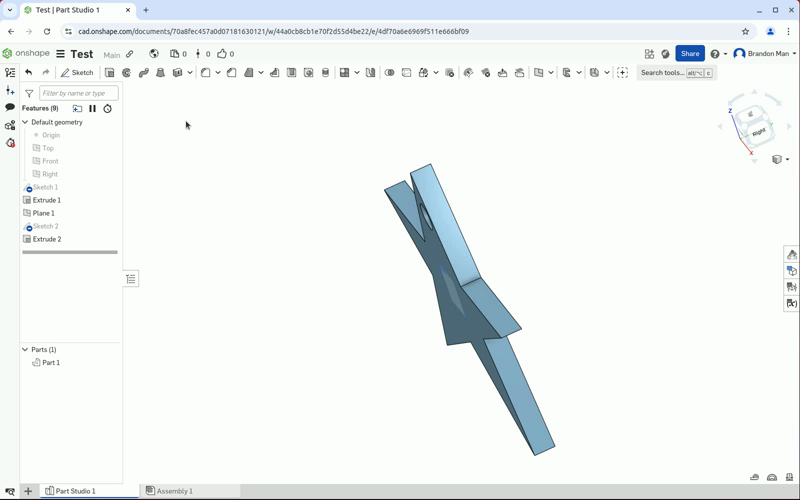
key(down, 2)
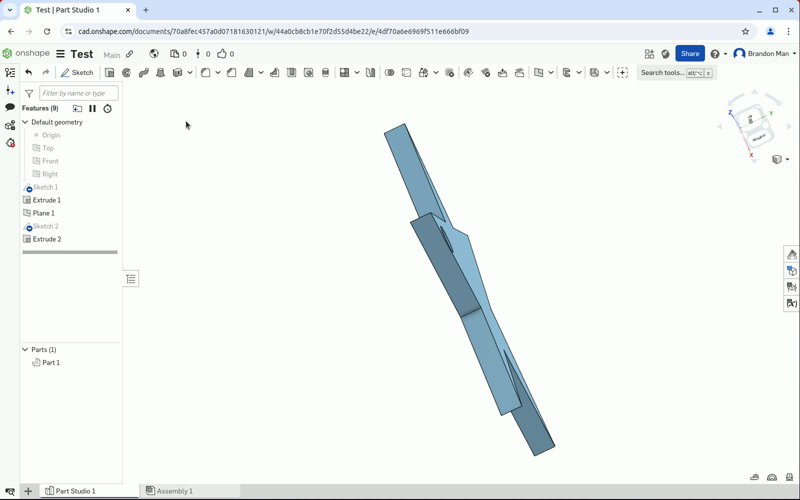
key(up, 2)
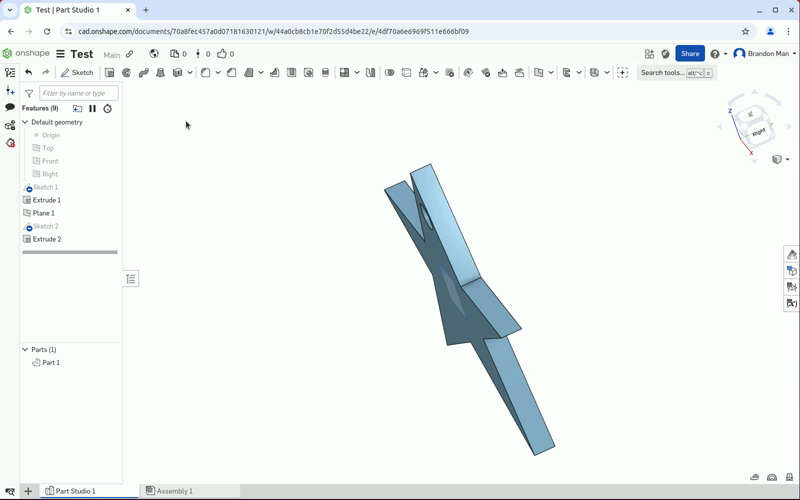
key(right, 2)
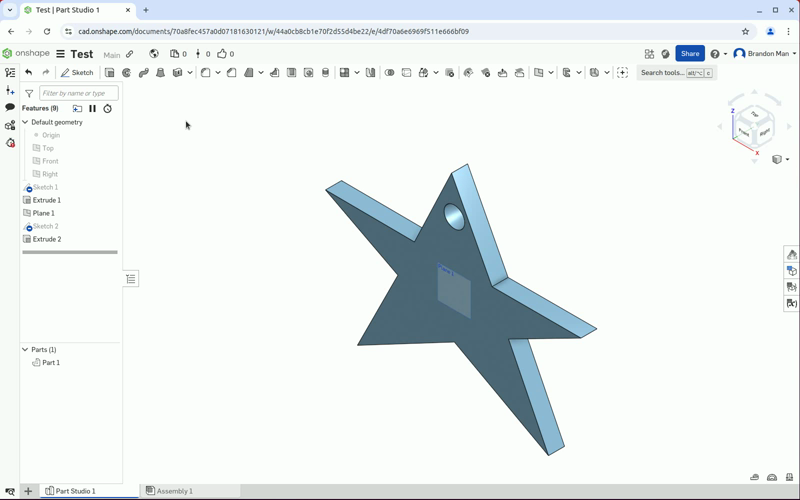
mouse_move(73, 189)
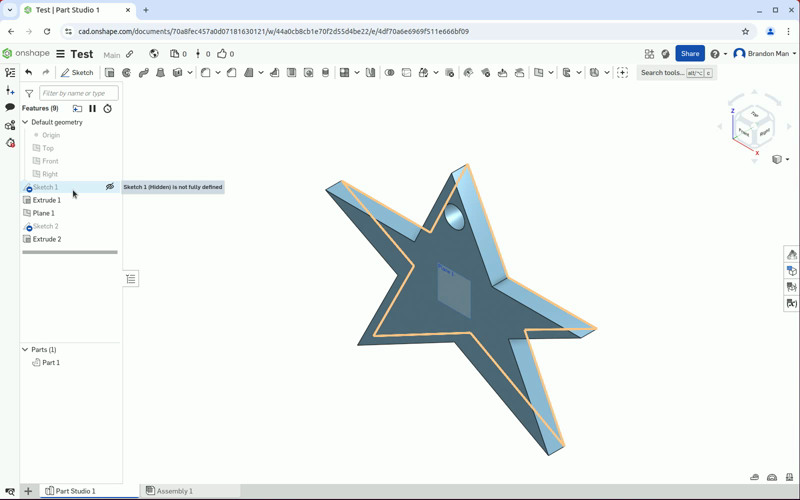
click(73, 189)